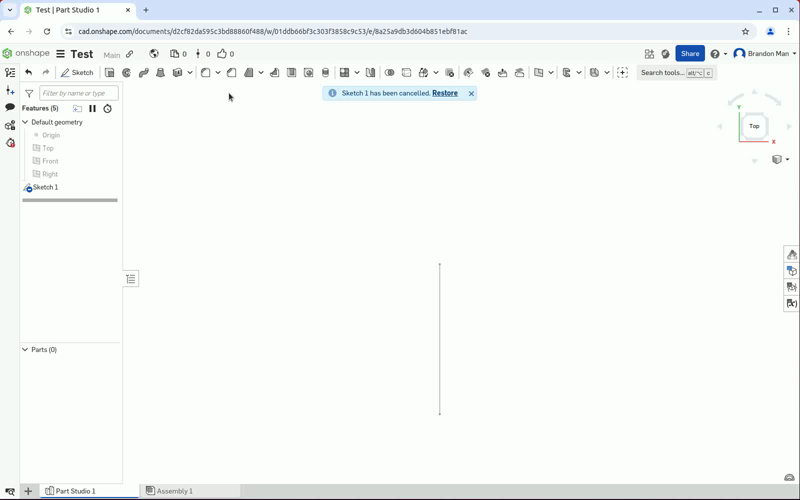
key(shift+h)
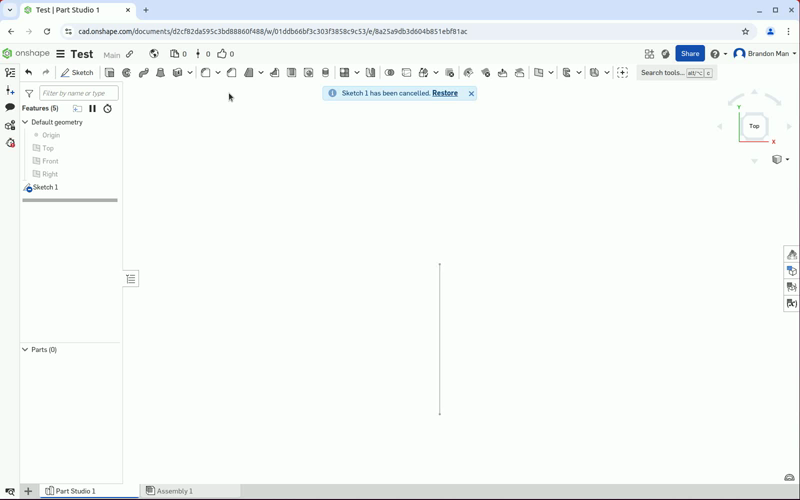
key(shift+s)
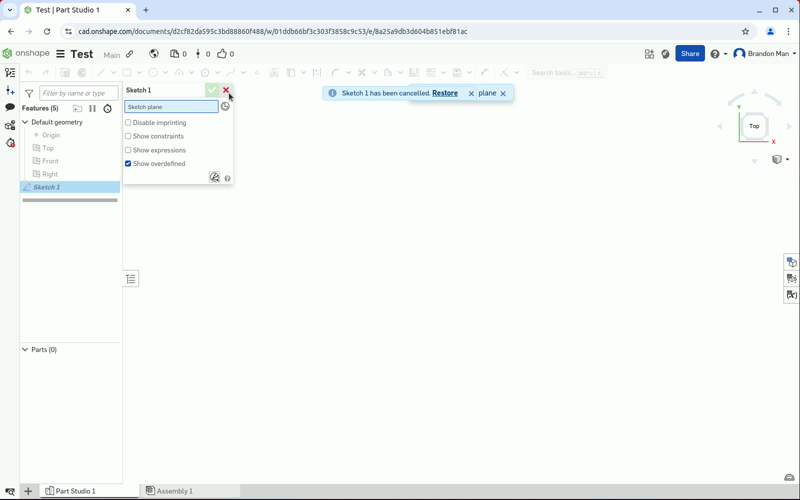
mouse_move(73, 150)
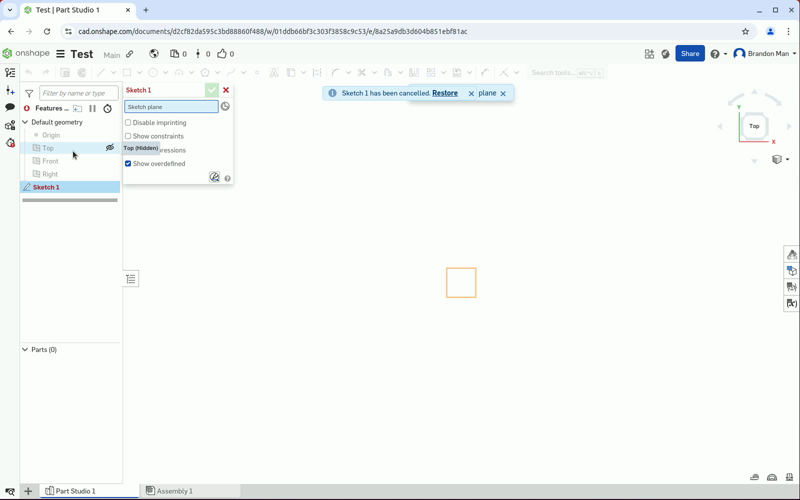
click(73, 150)
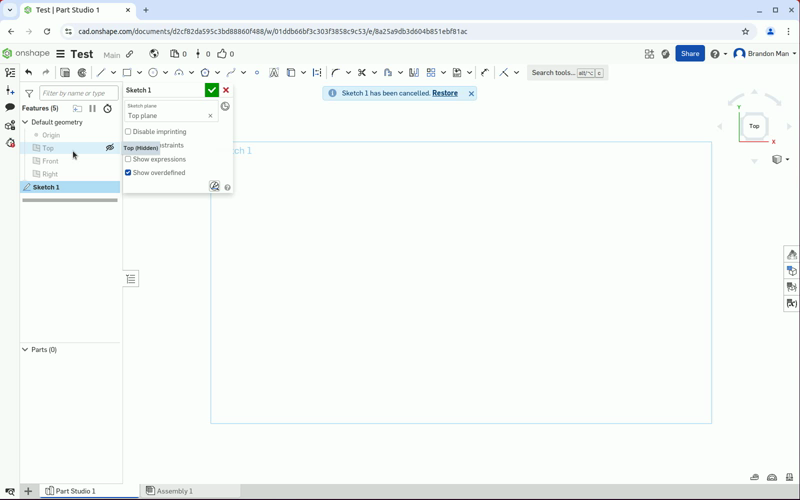
mouse_move(73, 352)
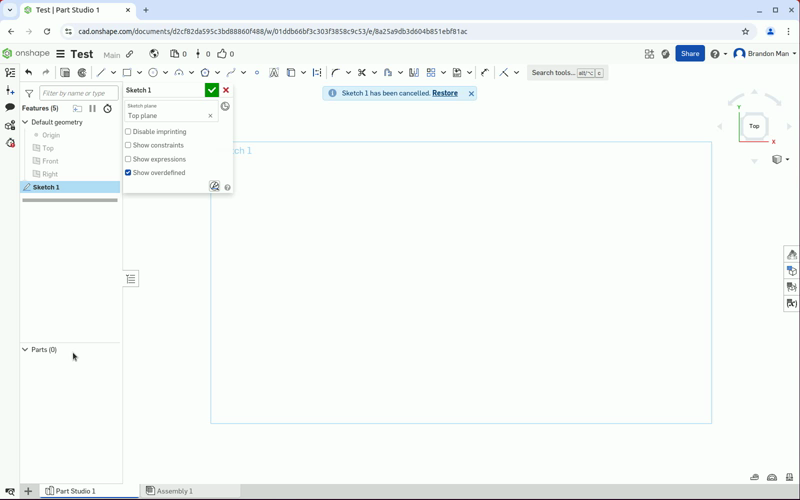
key(y)
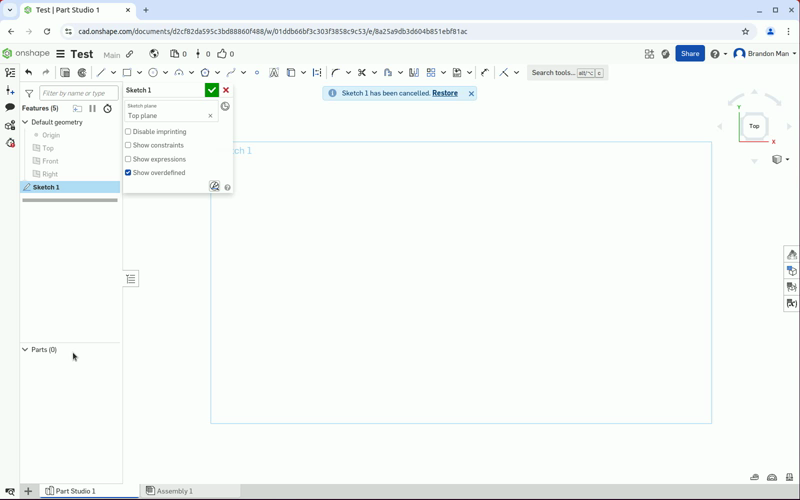
key(l)
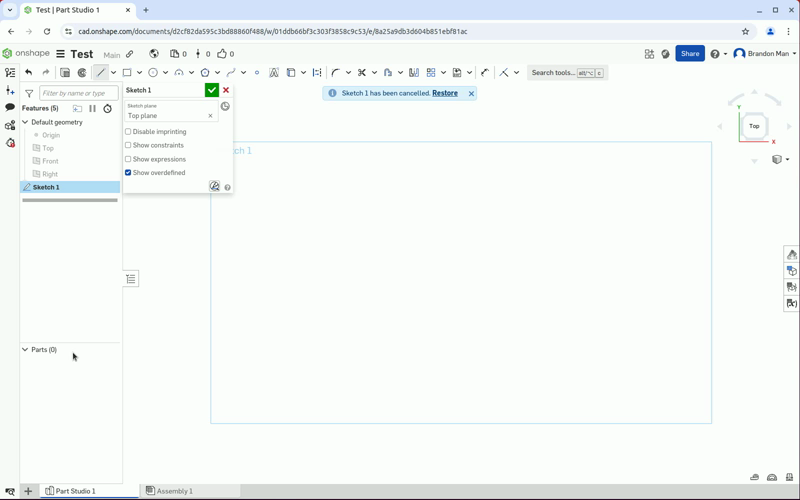
key_down(shift)
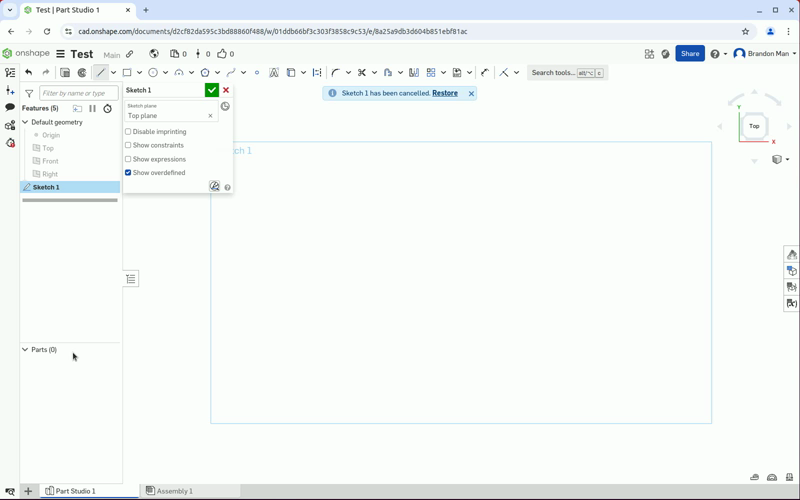
mouse_move(460, 384)
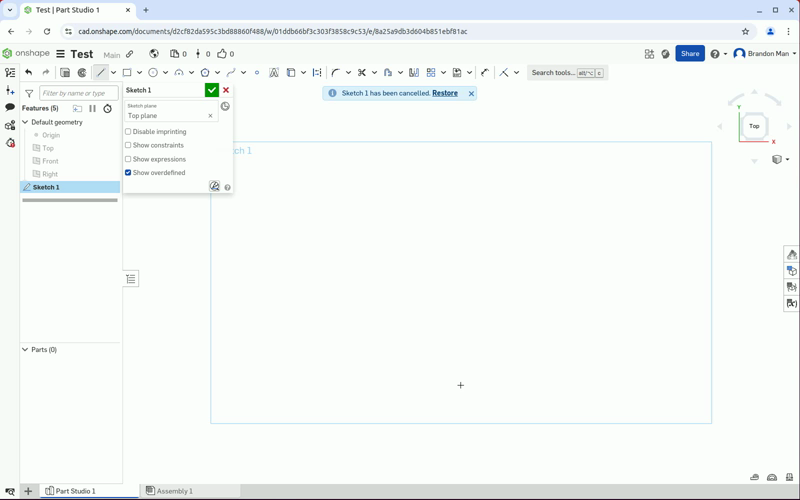
click(460, 384)
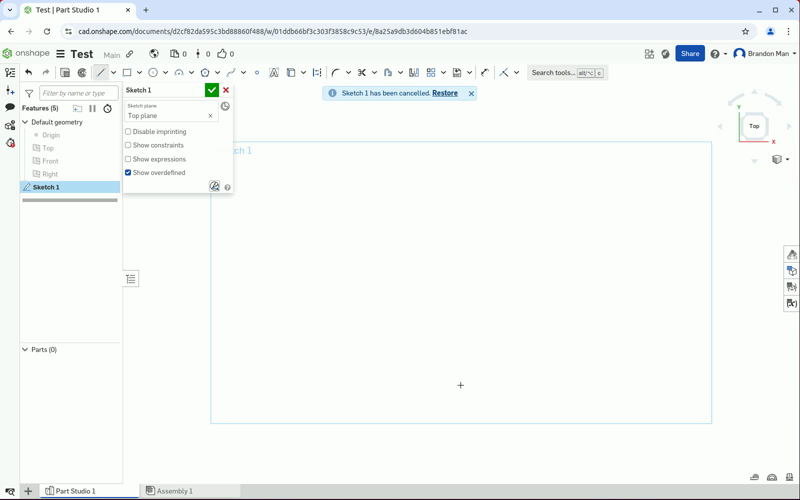
key_up(shift)
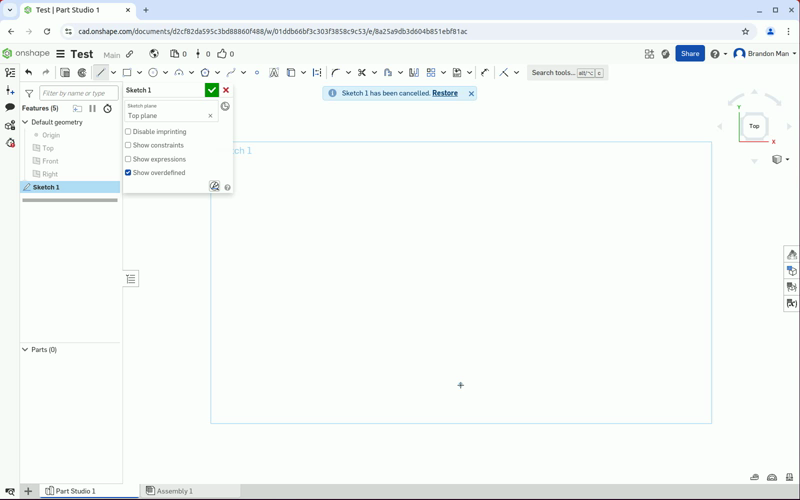
key_down(shift)
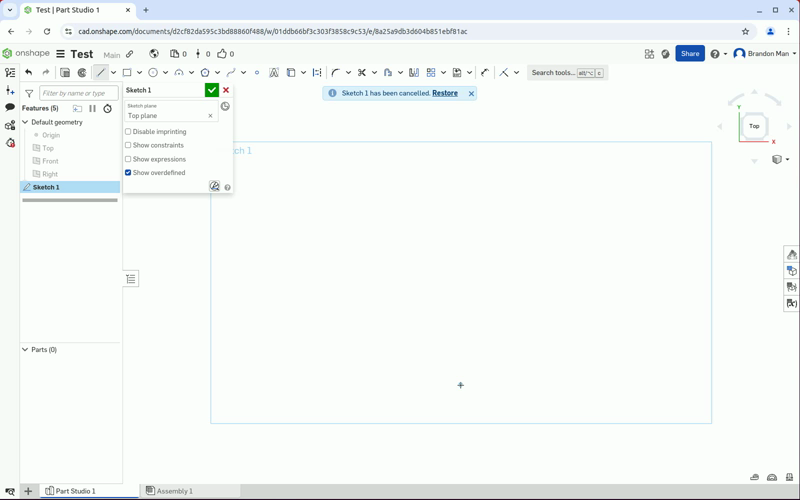
mouse_move(490, 384)
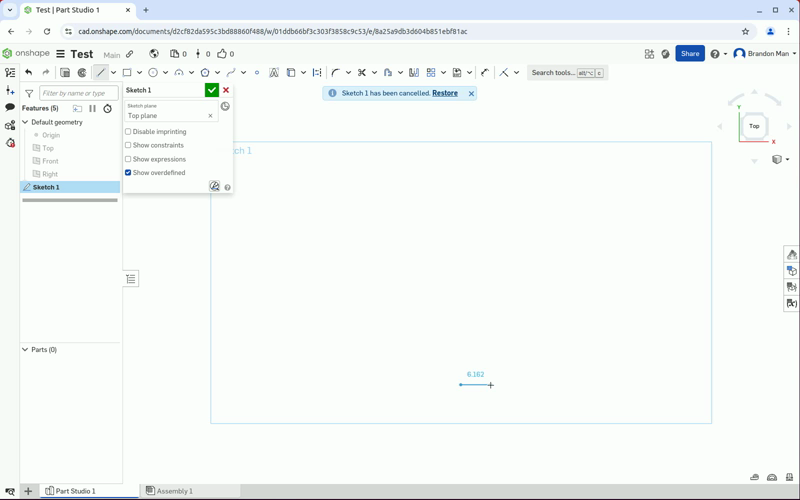
mouse_move(485, 384)
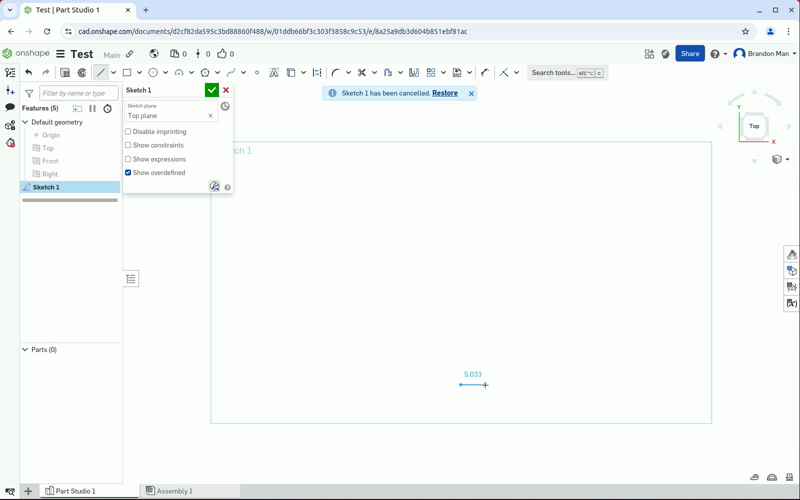
click(485, 384)
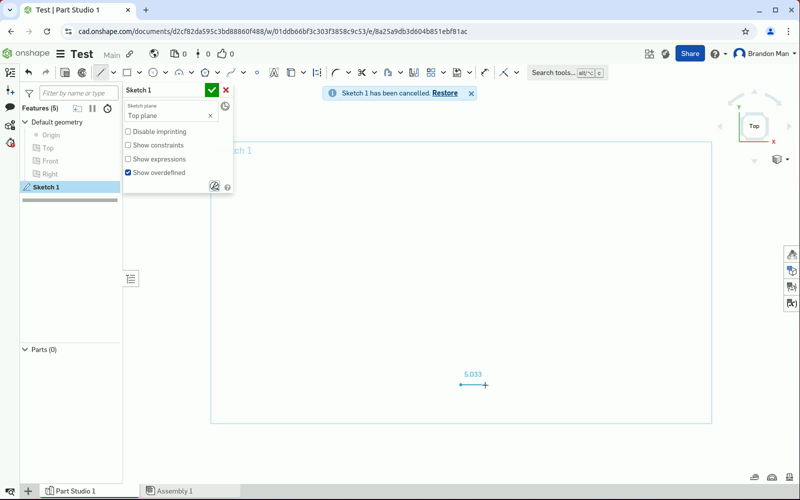
key_up(shift)
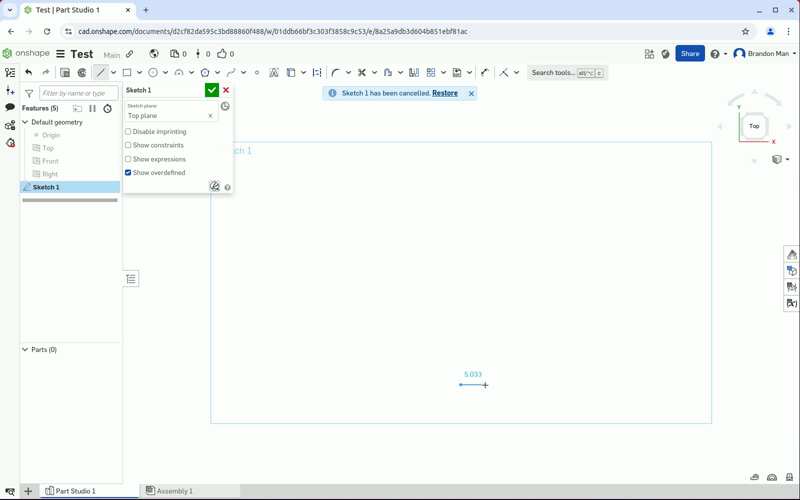
key_down(shift)
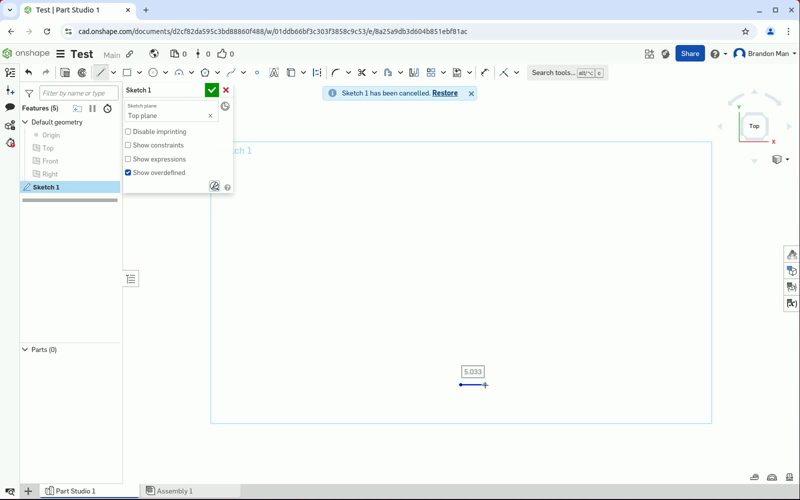
mouse_move(485, 171)
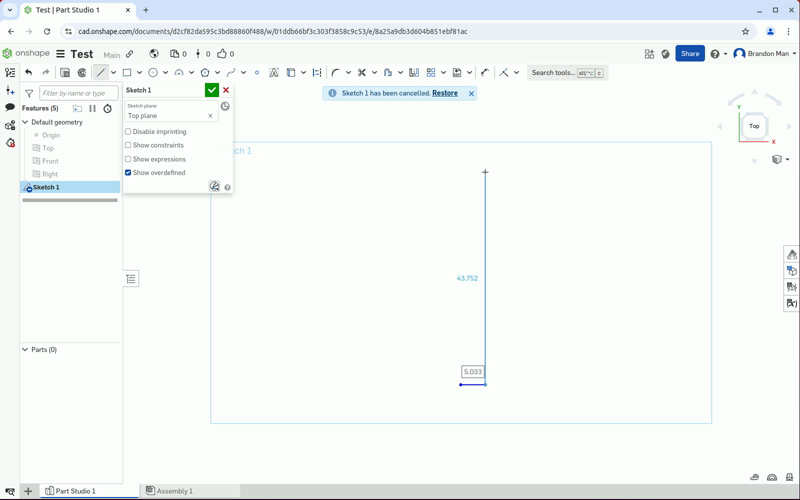
click(485, 171)
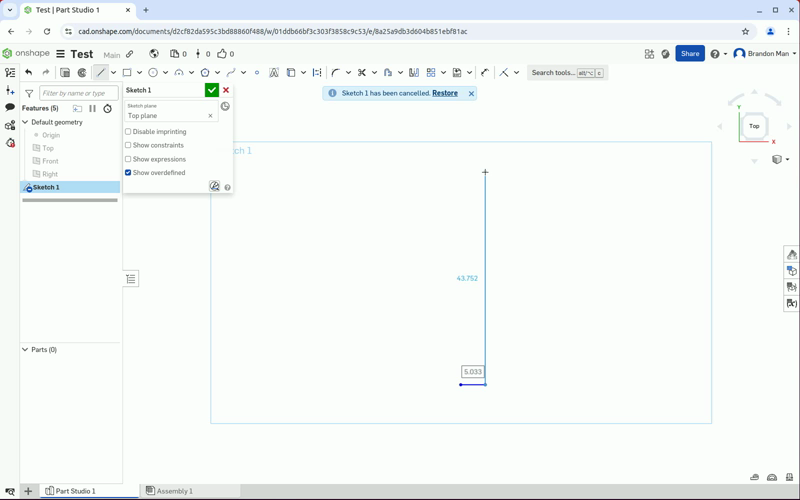
key_up(shift)
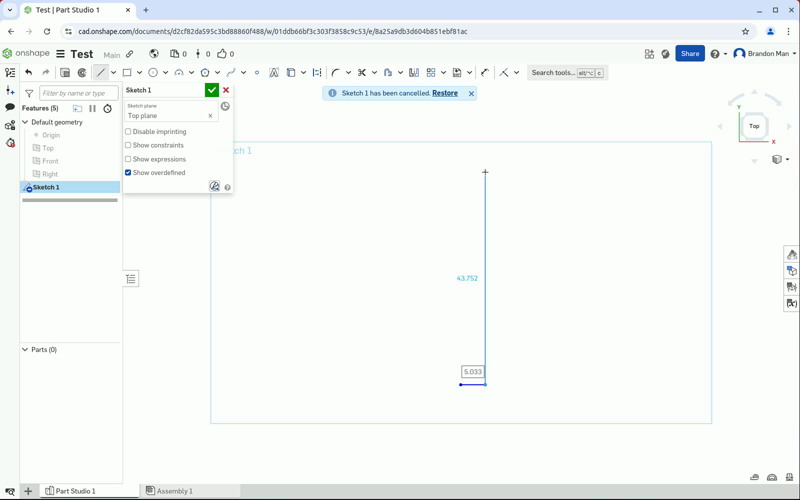
key_down(shift)
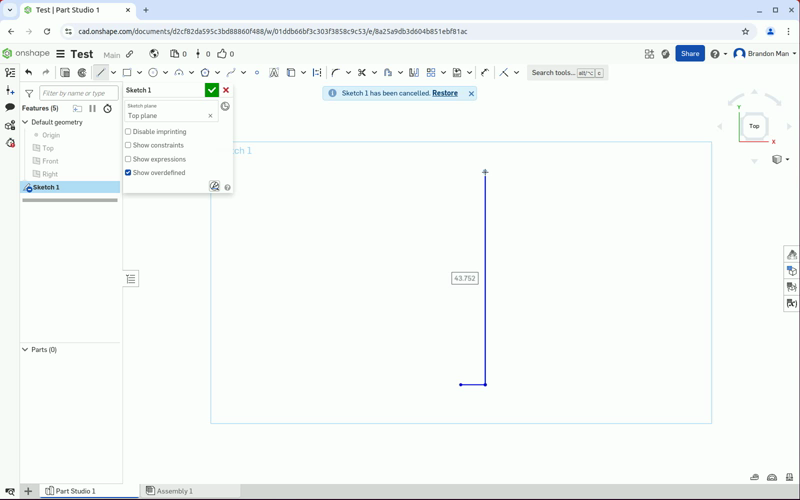
mouse_move(515, 171)
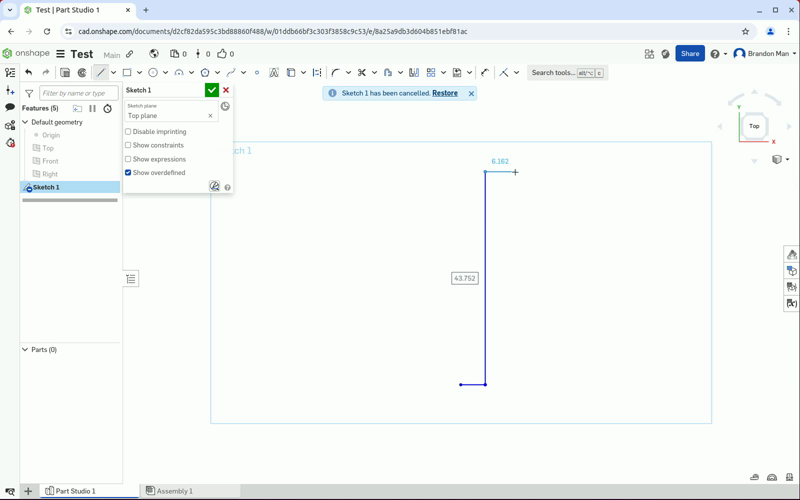
mouse_move(460, 171)
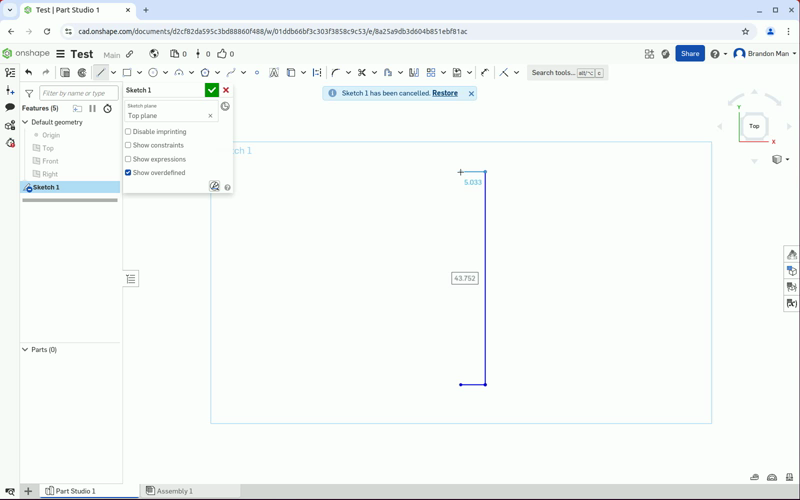
click(460, 171)
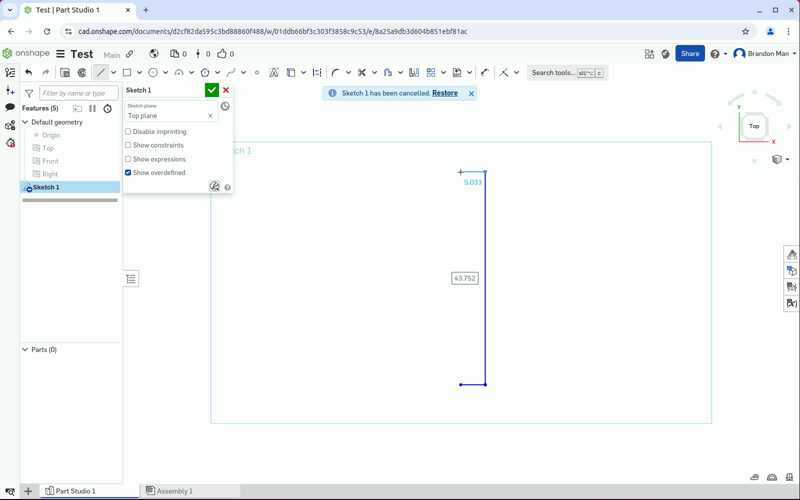
key_up(shift)
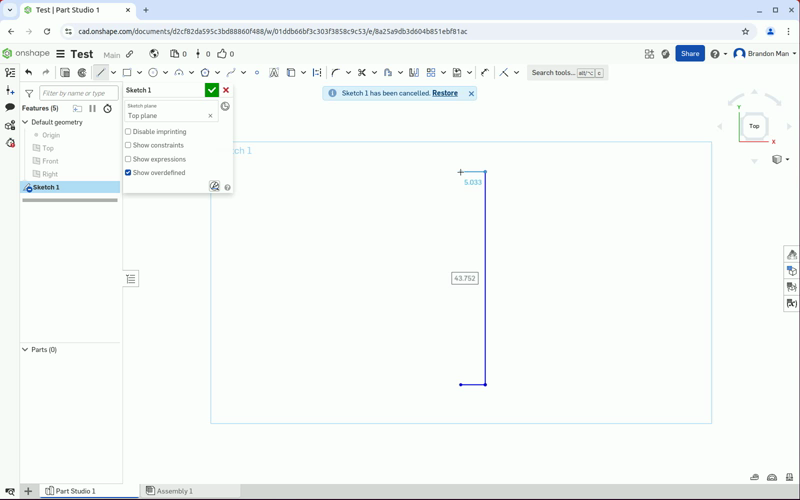
key_down(shift)
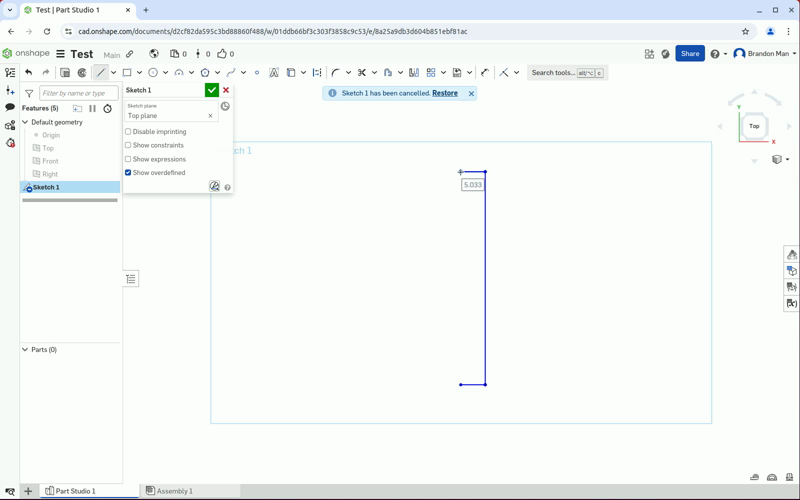
mouse_move(460, 384)
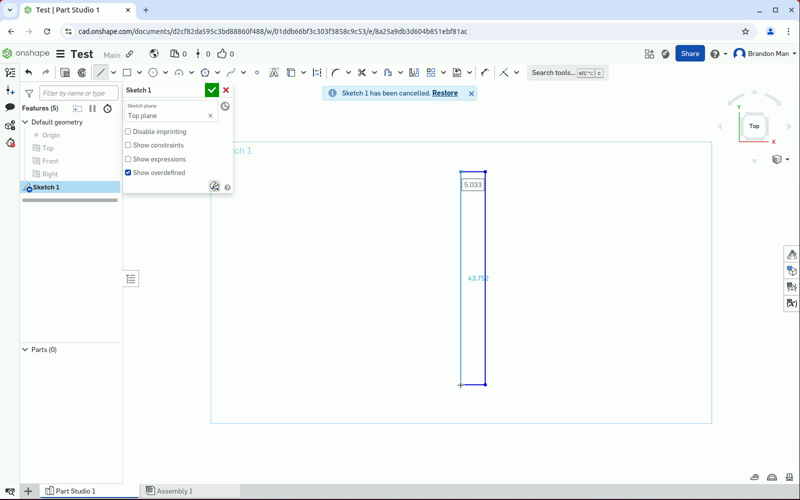
key_up(shift)
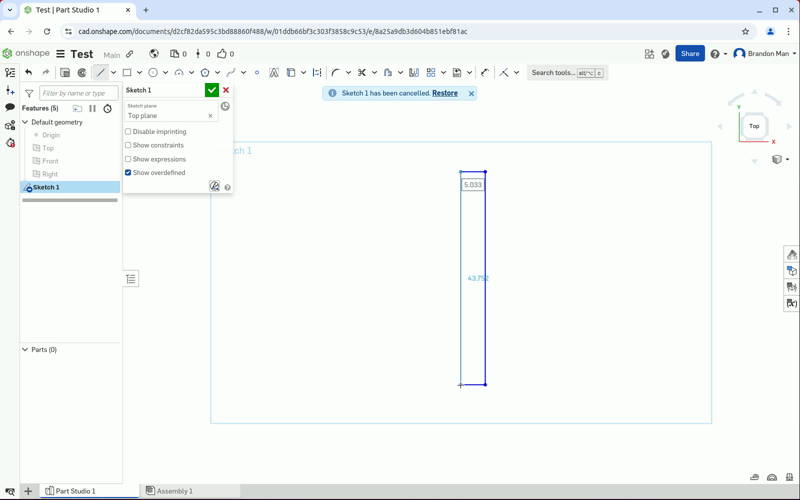
click(460, 384)
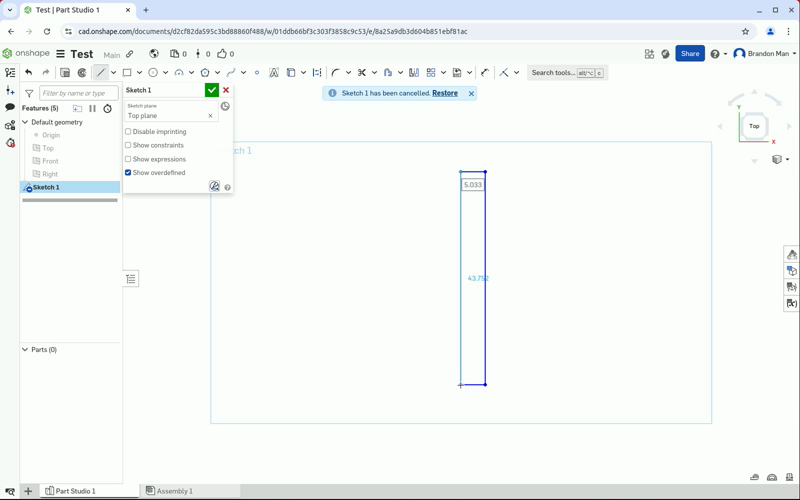
key(esc)
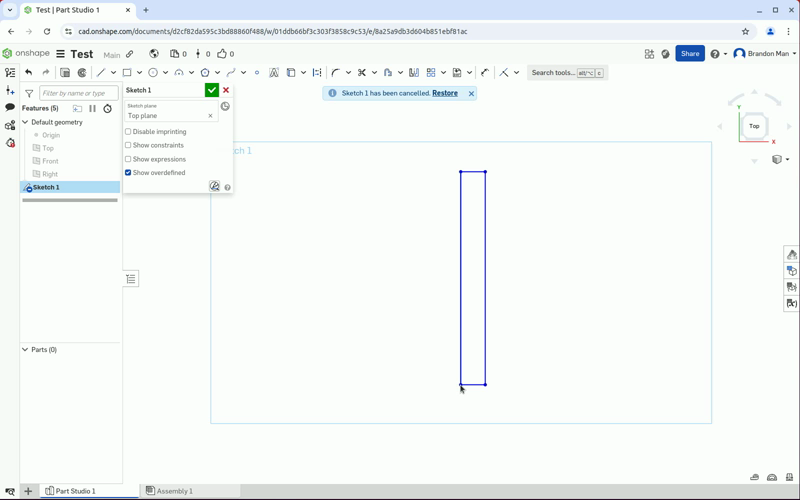
mouse_move(467, 369)
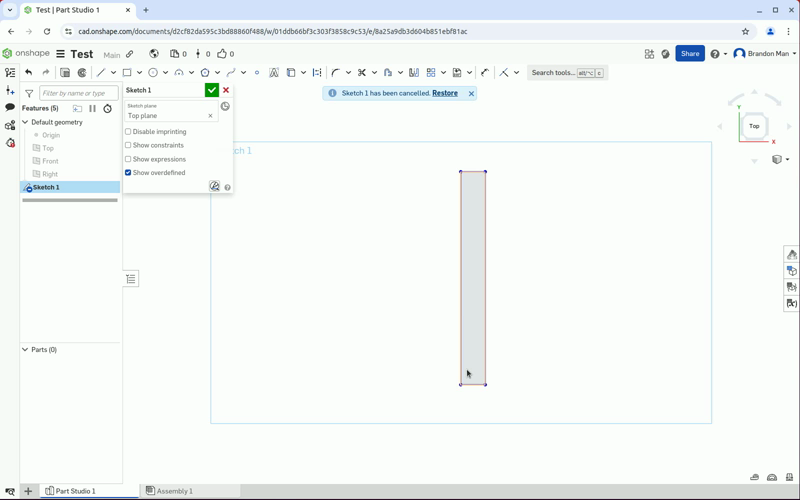
click(467, 369)
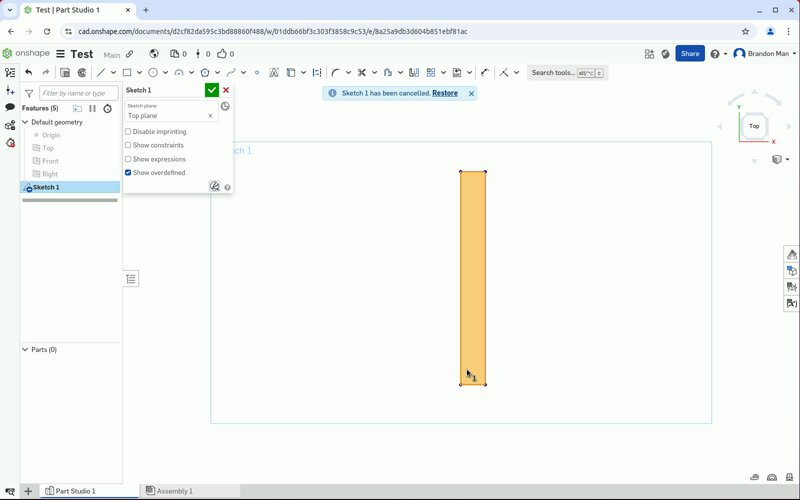
mouse_move(73, 352)
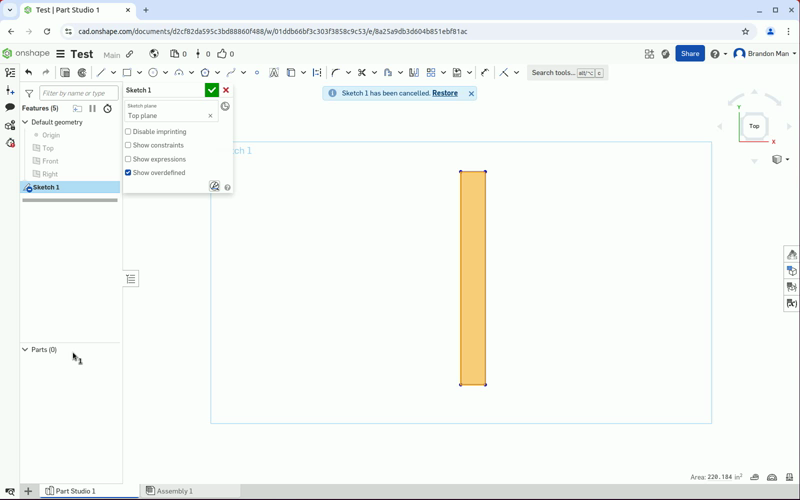
key(shift+y)
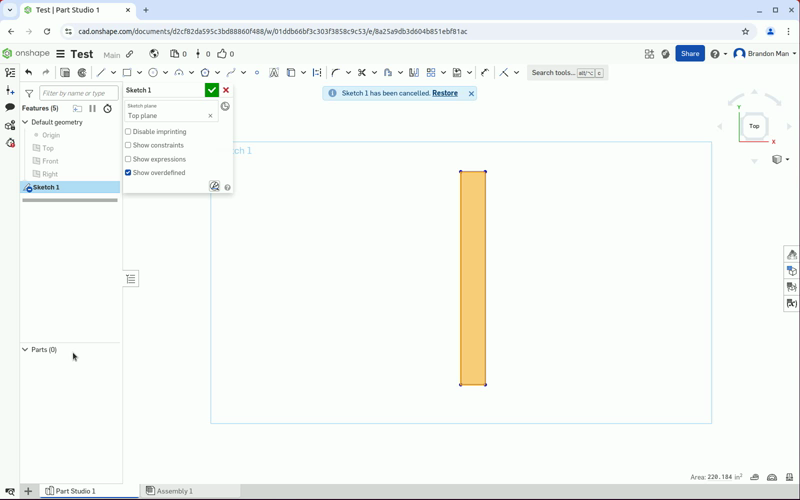
key(shift+e)
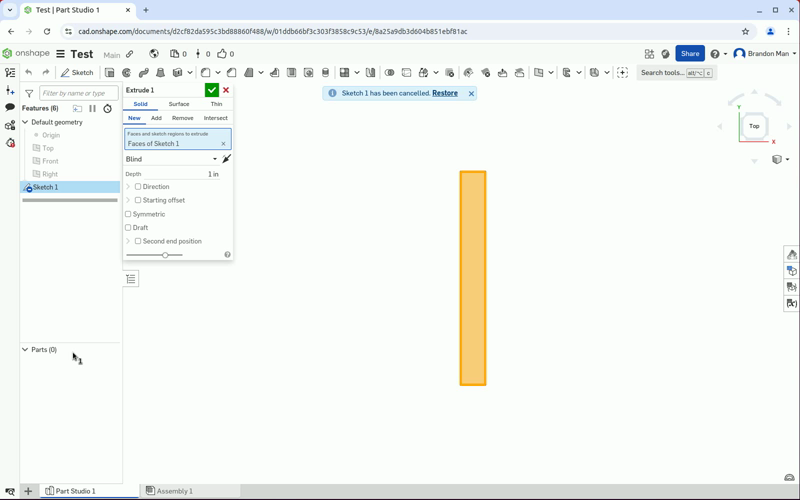
mouse_move(143, 106)
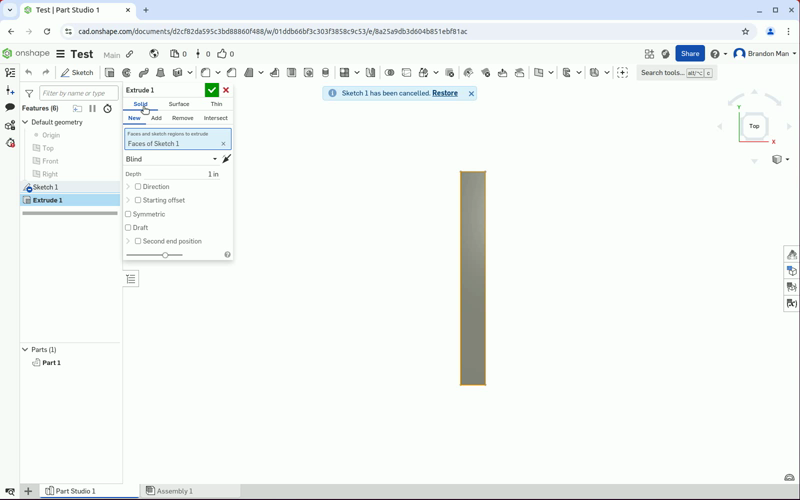
click(143, 106)
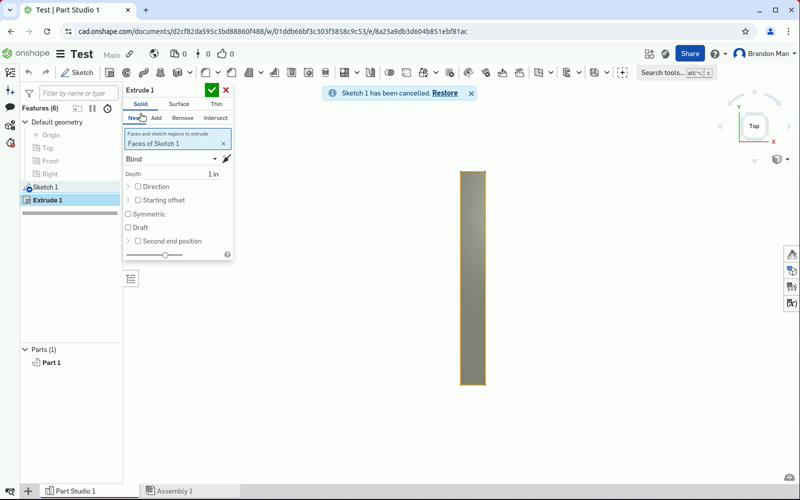
mouse_move(137, 120)
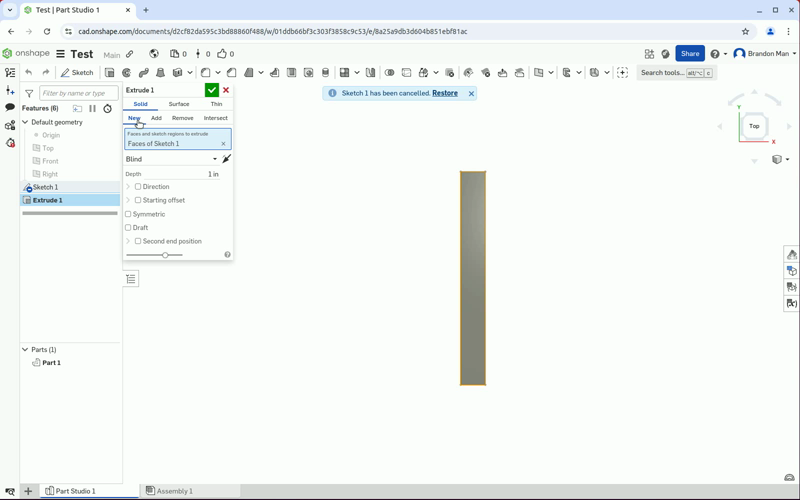
click(137, 120)
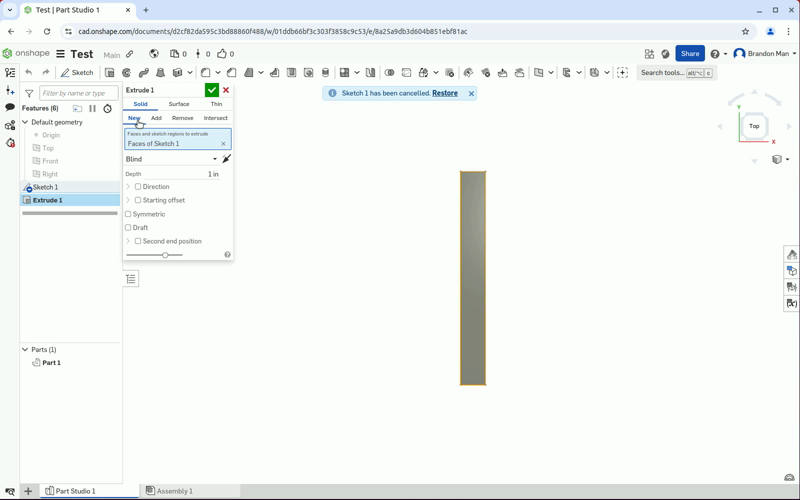
key(tab, 4)
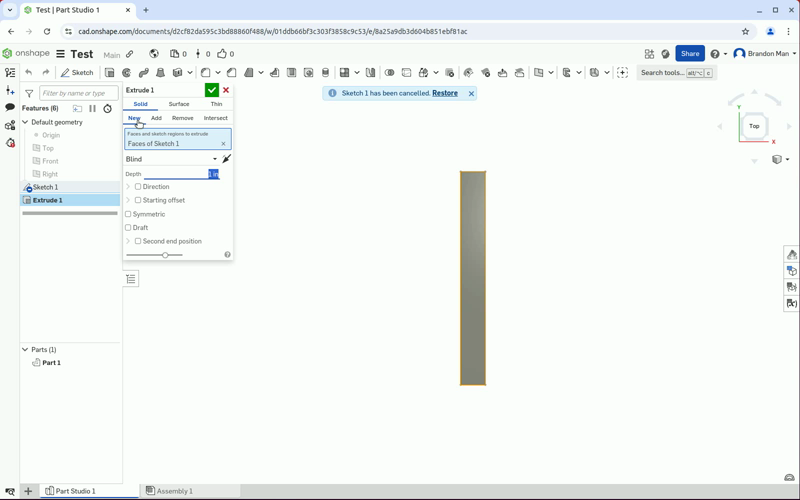
text(0.241)
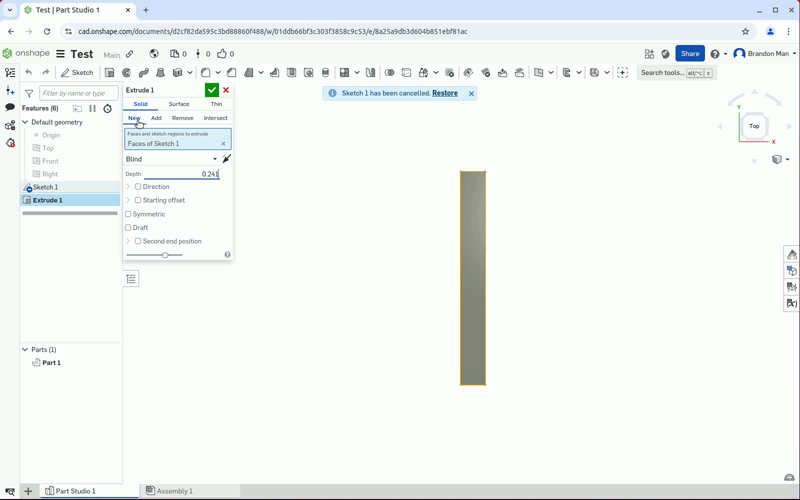
key(enter)
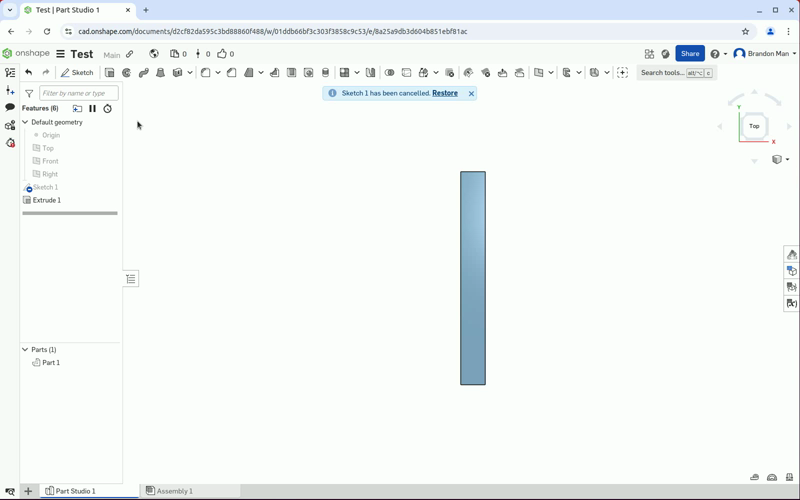
key(shift+h)
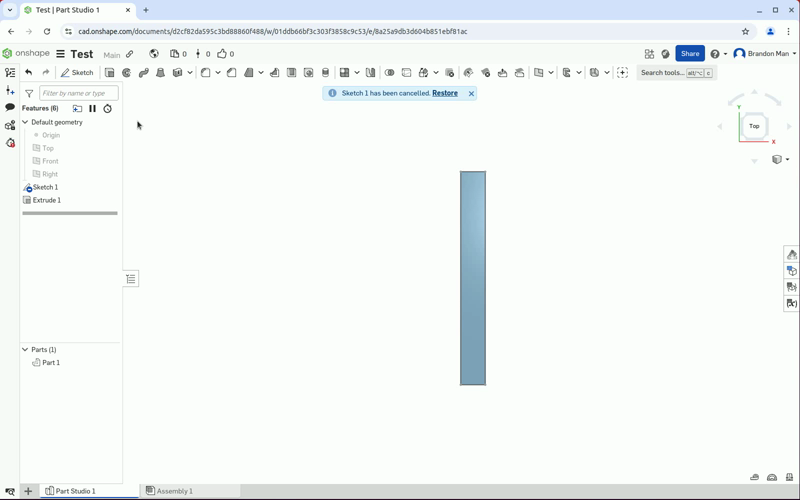
key(shift+h)
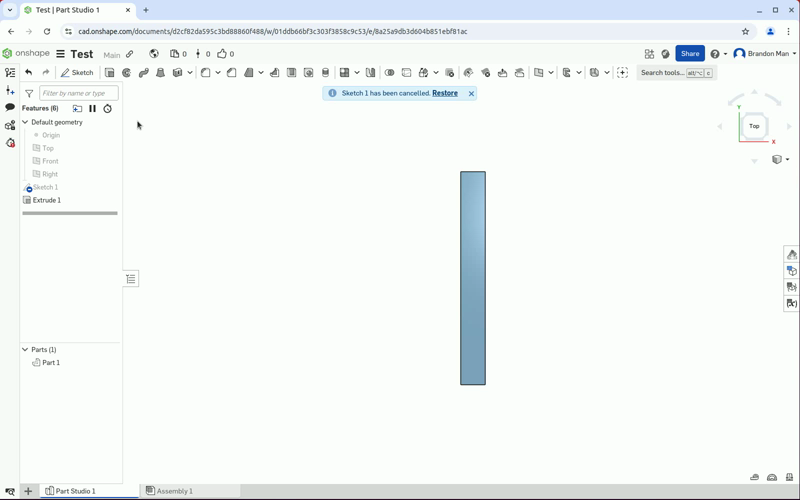
mouse_move(73, 189)
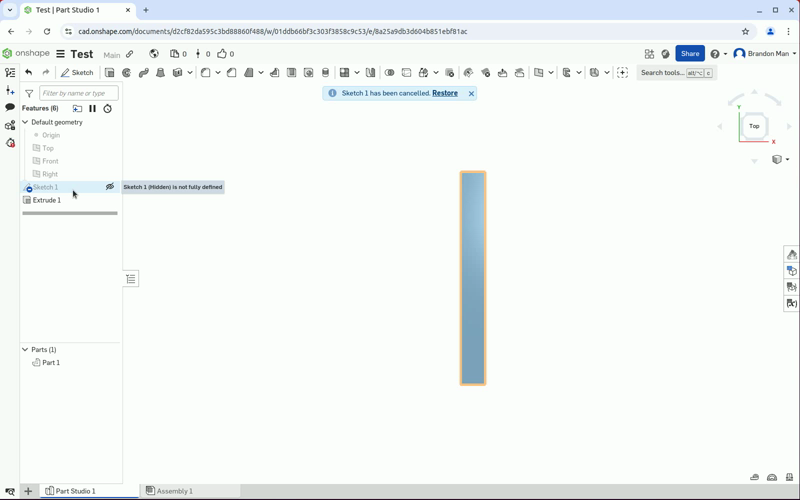
click(73, 189)
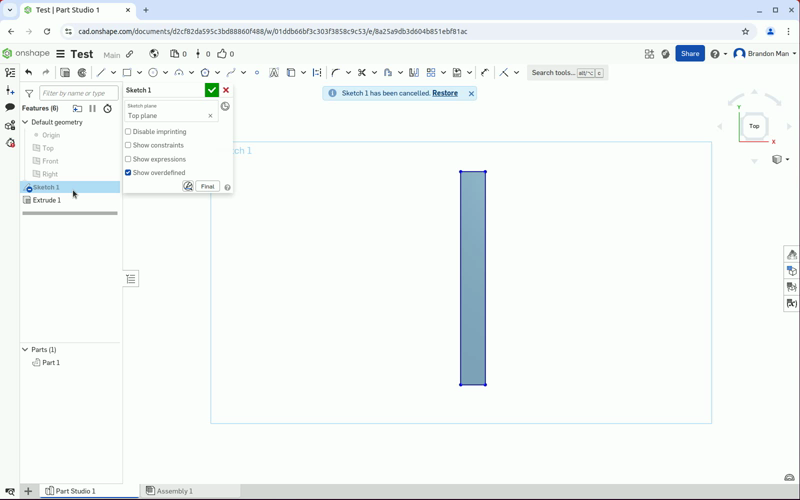
mouse_move(229, 92)
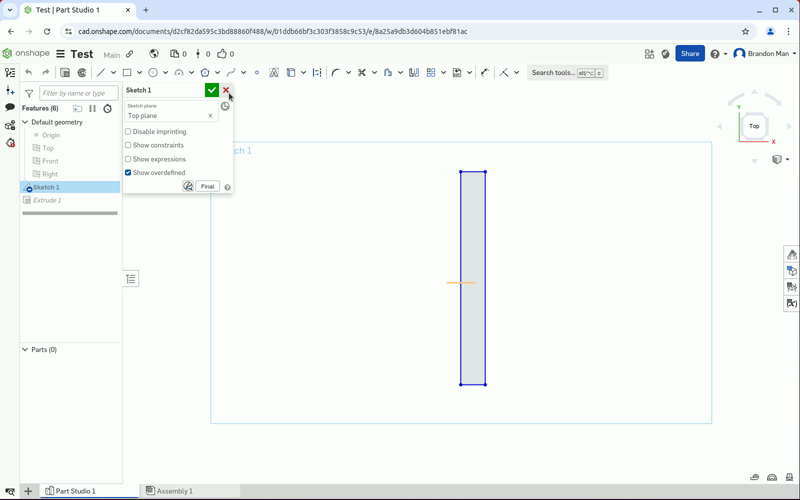
click(229, 92)
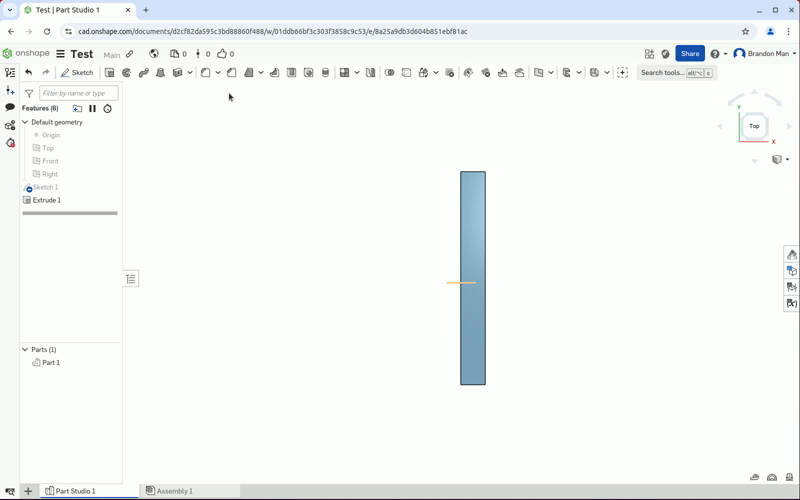
mouse_move(541, 75)
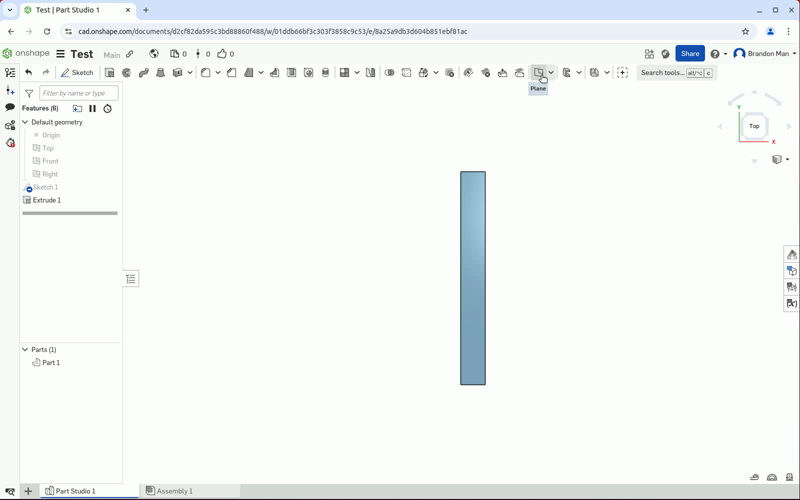
click(541, 75)
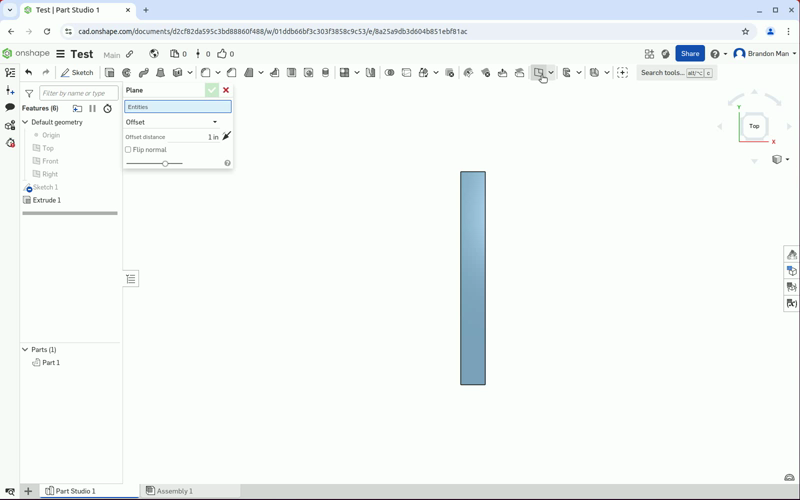
mouse_move(73, 150)
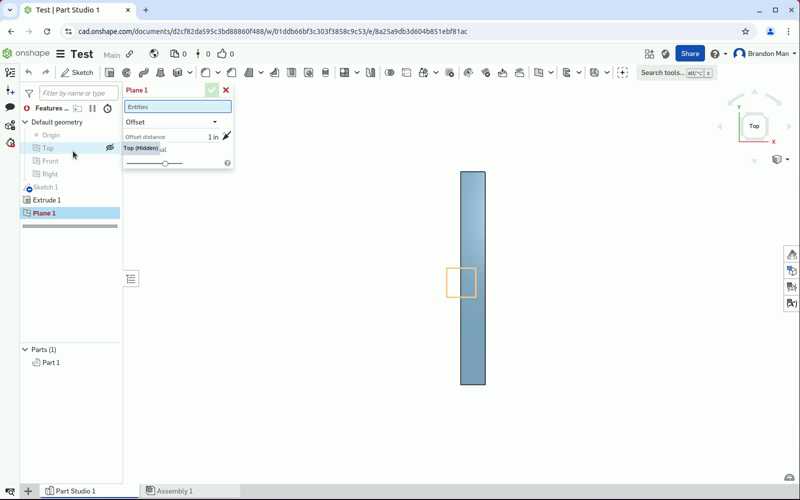
click(73, 150)
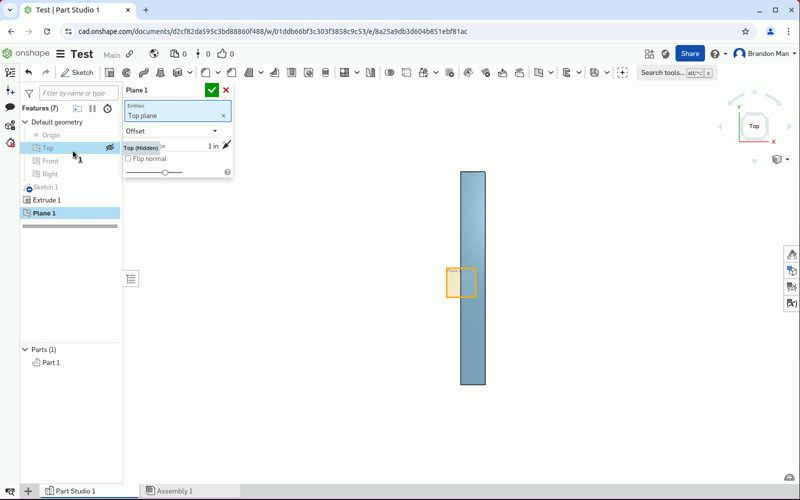
key(tab, 2)
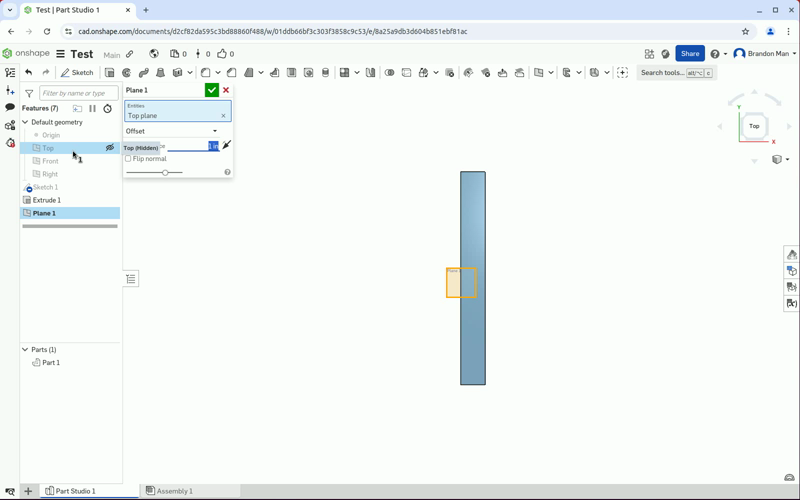
text(0.246)
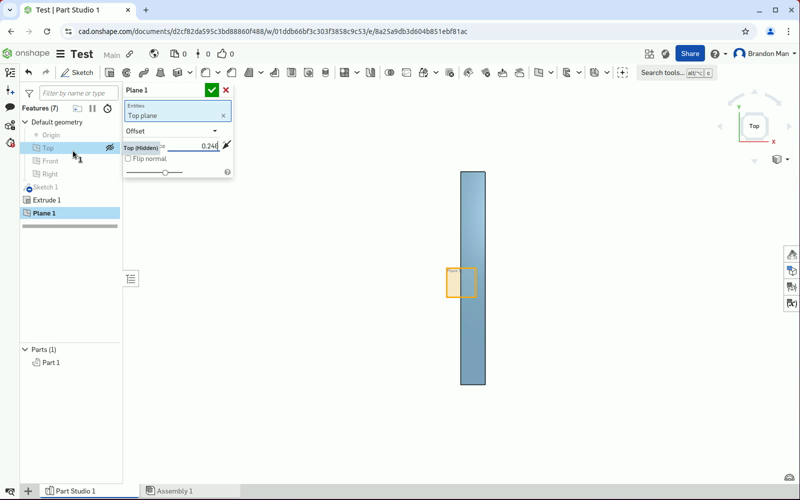
key(enter, 2)
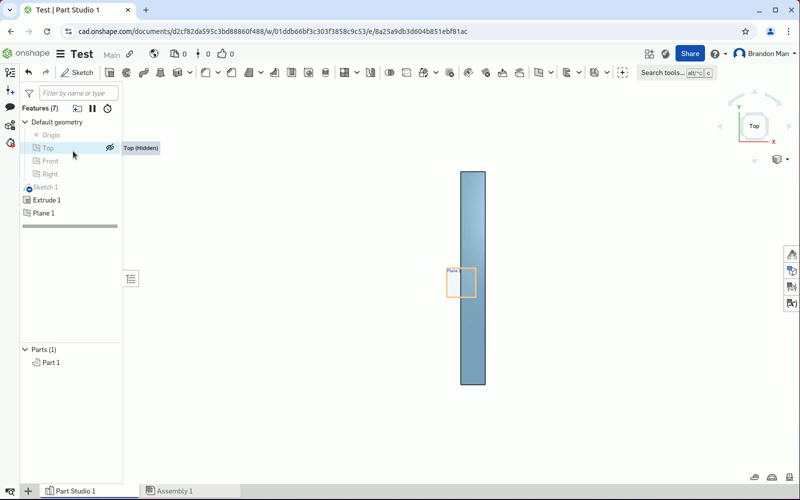
key(shift+s)
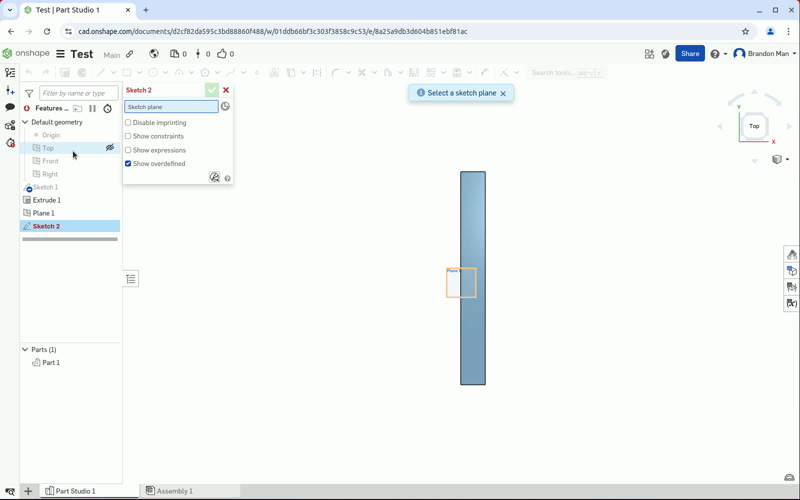
mouse_move(73, 215)
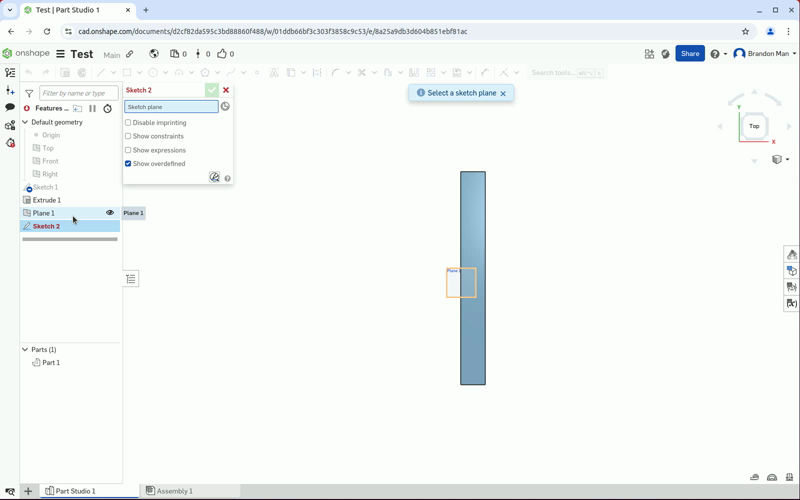
click(73, 215)
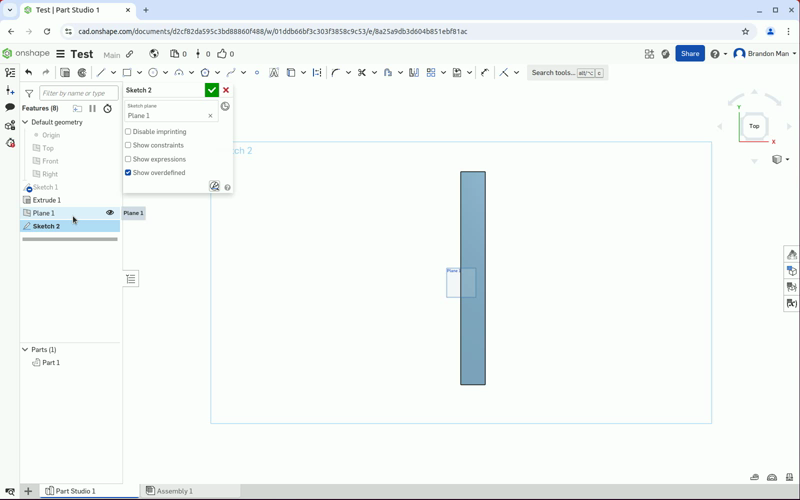
mouse_move(73, 352)
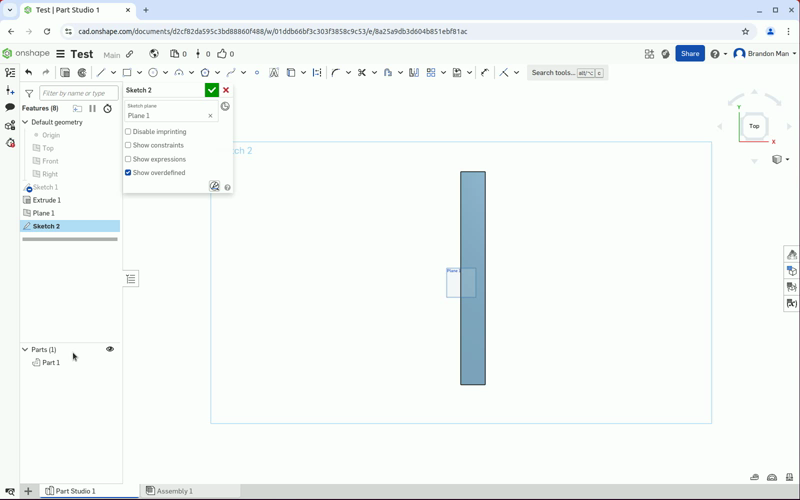
key(y)
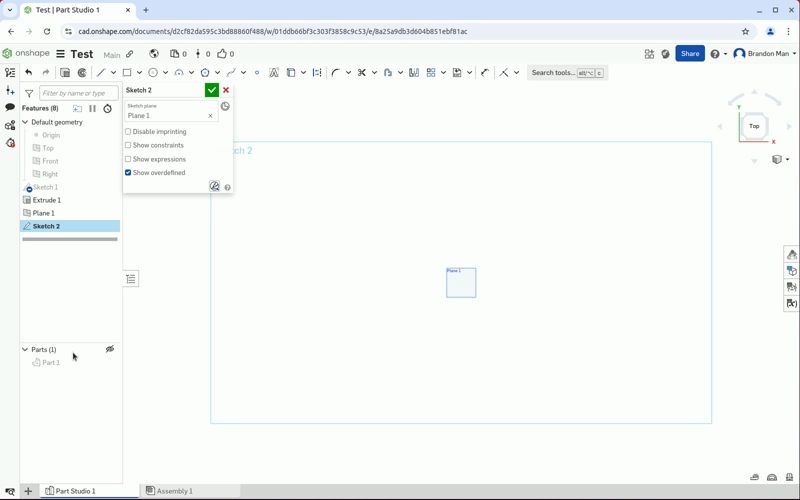
key(l)
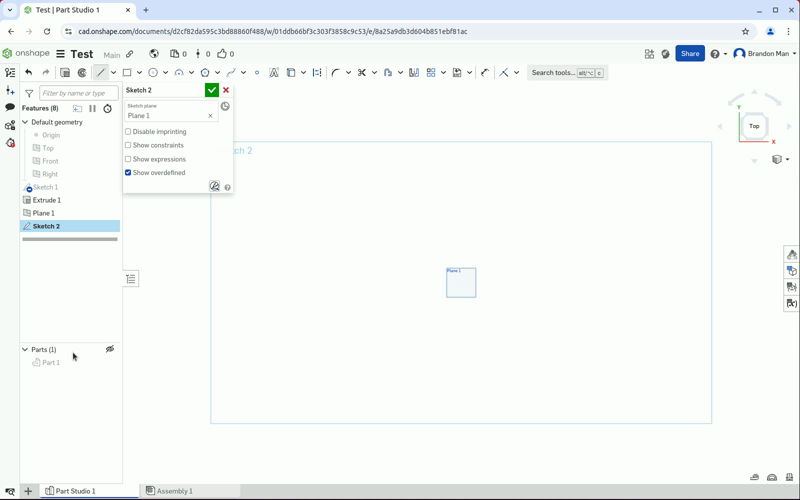
key_down(shift)
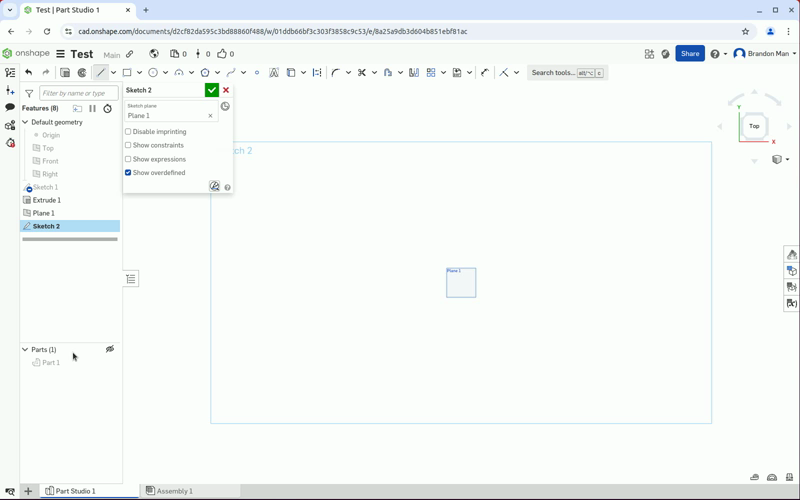
mouse_move(484, 384)
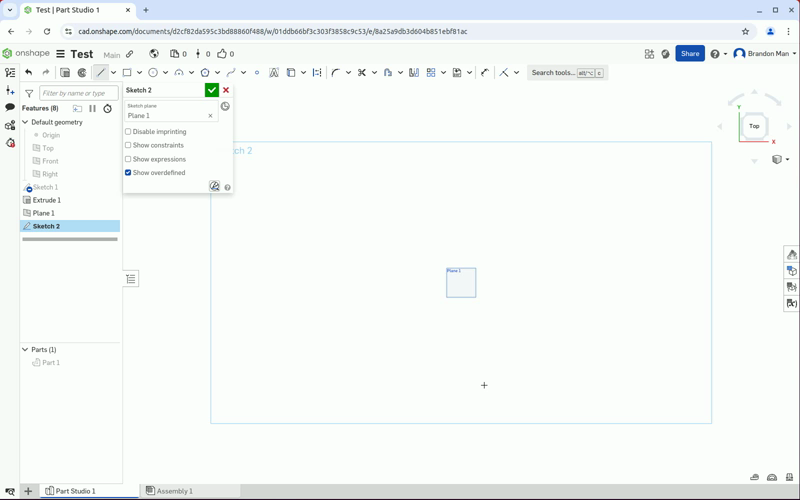
click(484, 384)
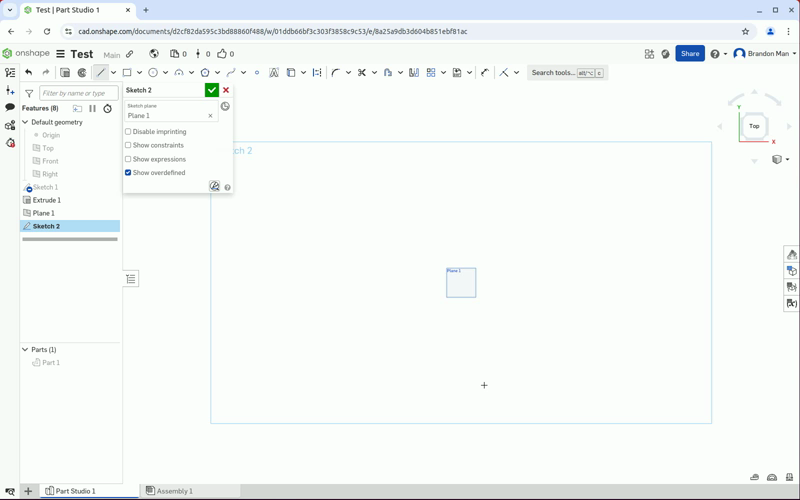
key_up(shift)
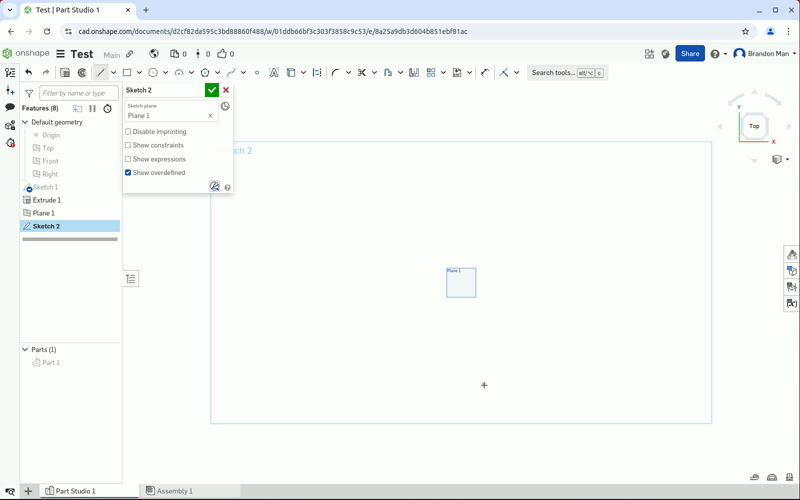
key_down(shift)
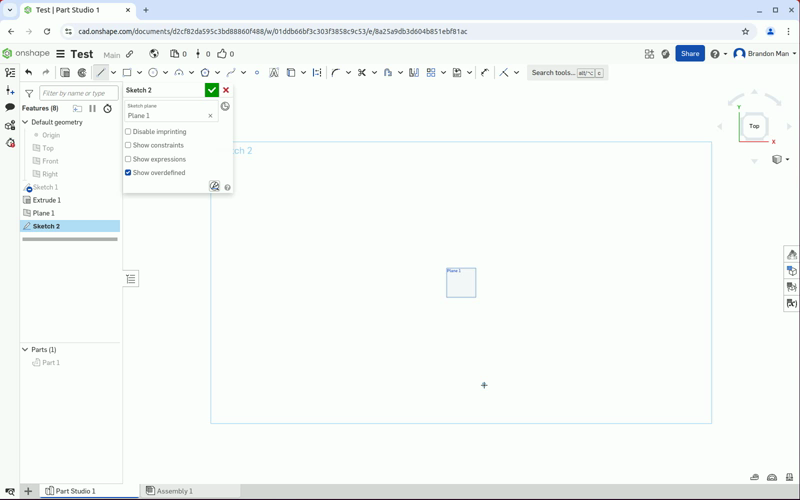
mouse_move(514, 384)
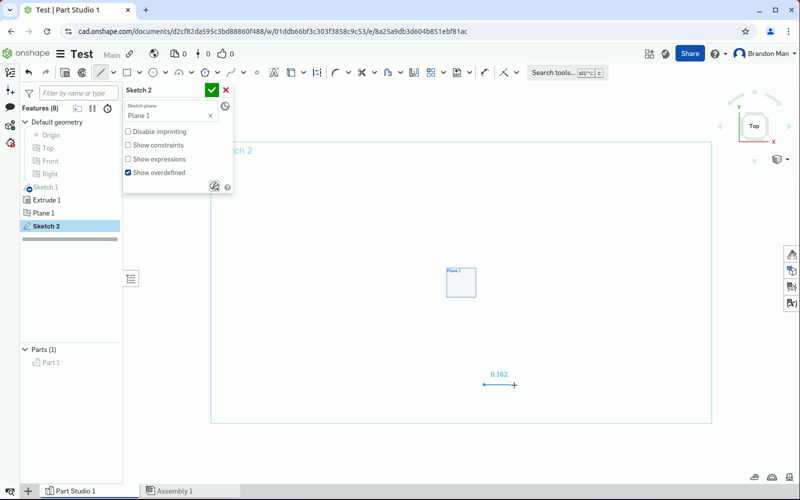
mouse_move(486, 384)
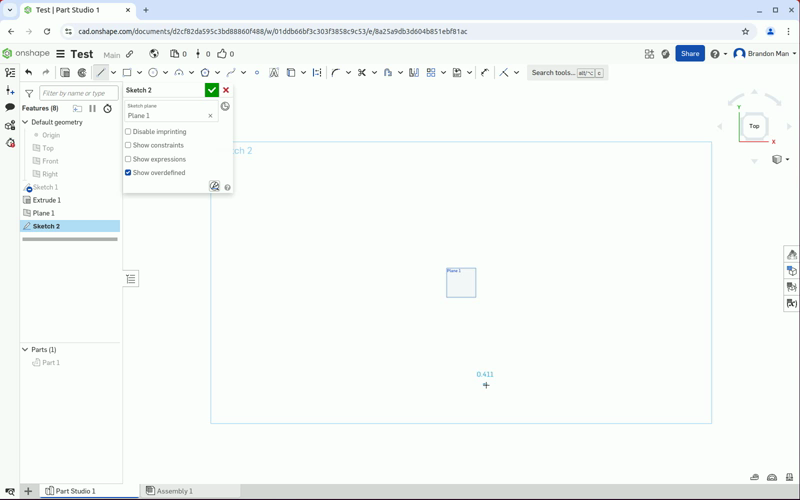
scroll(6)
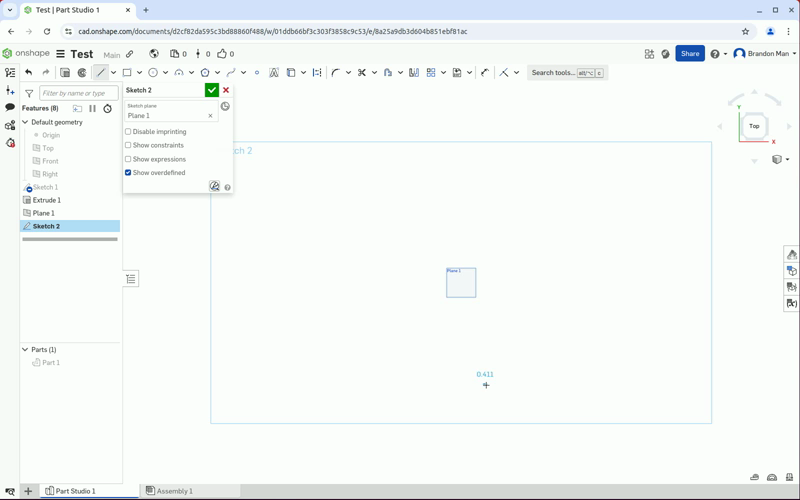
scroll(6)
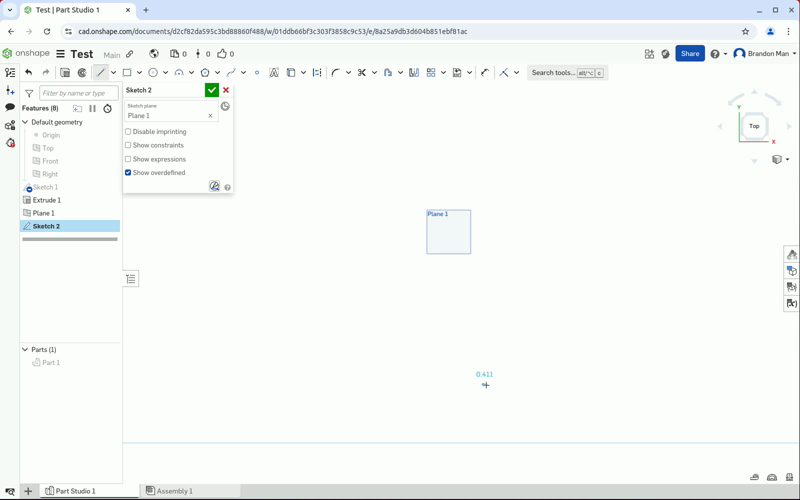
scroll(6)
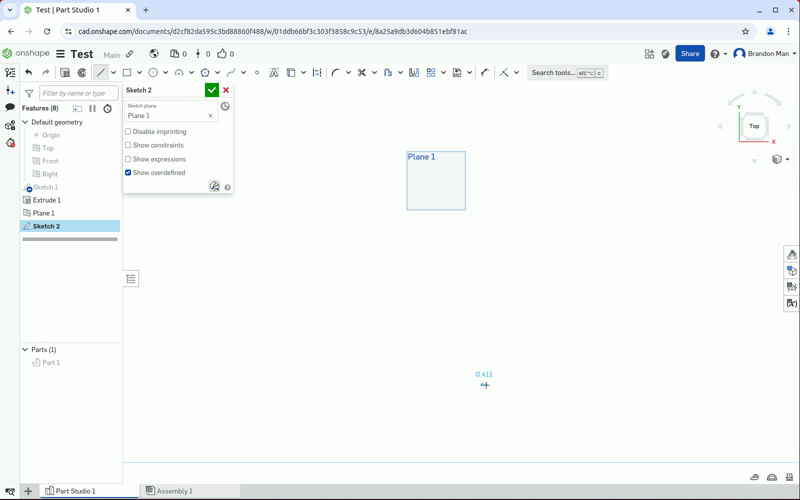
scroll(6)
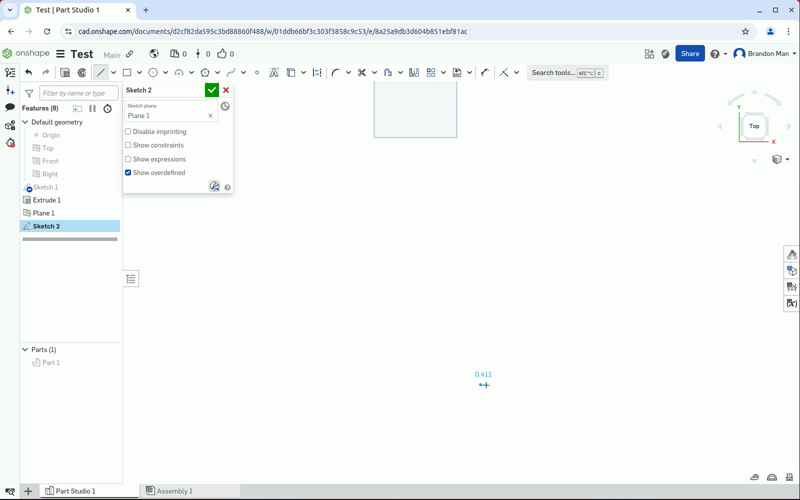
scroll(6)
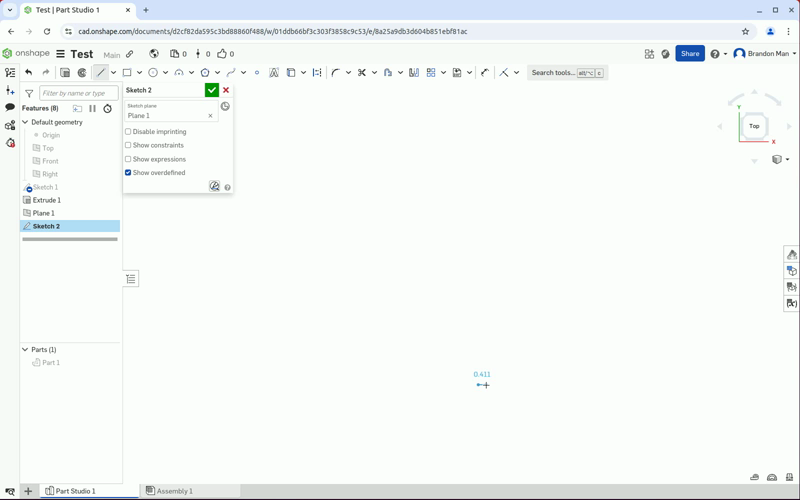
scroll(6)
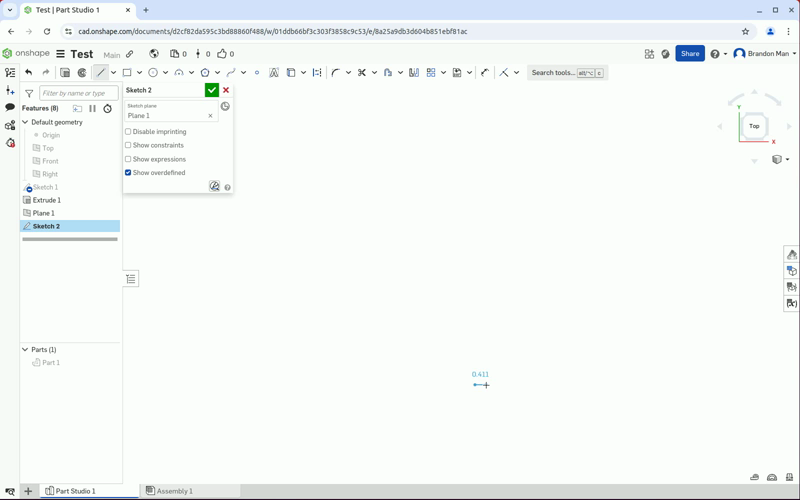
scroll(6)
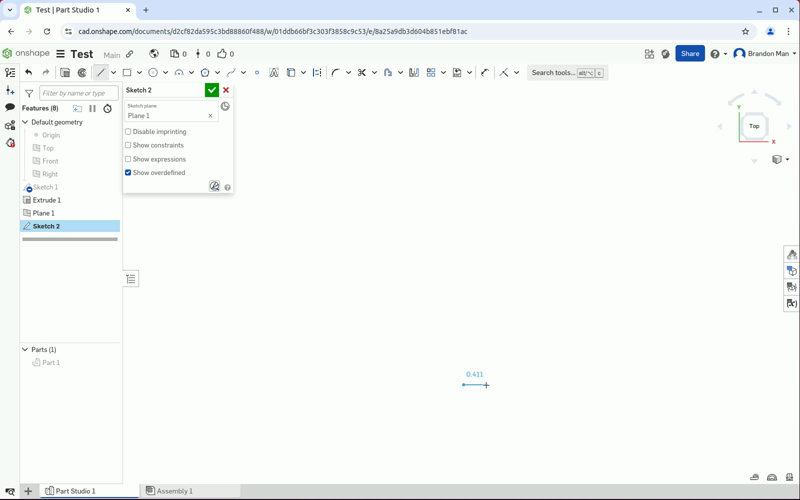
click(486, 384)
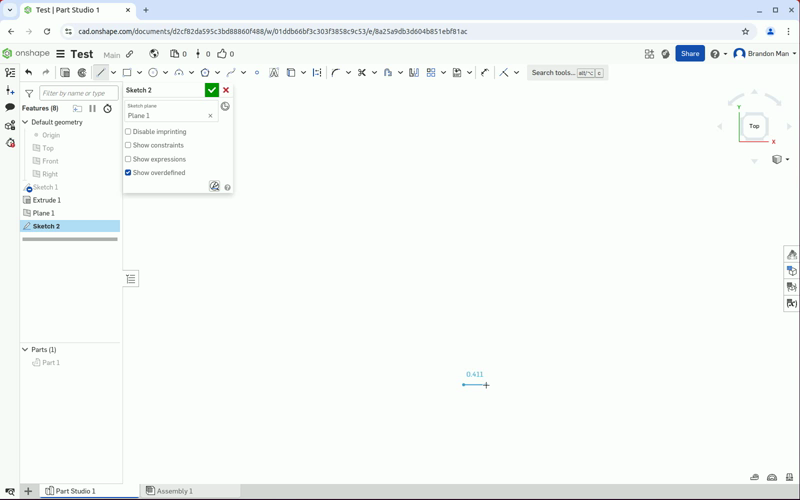
scroll(-6)
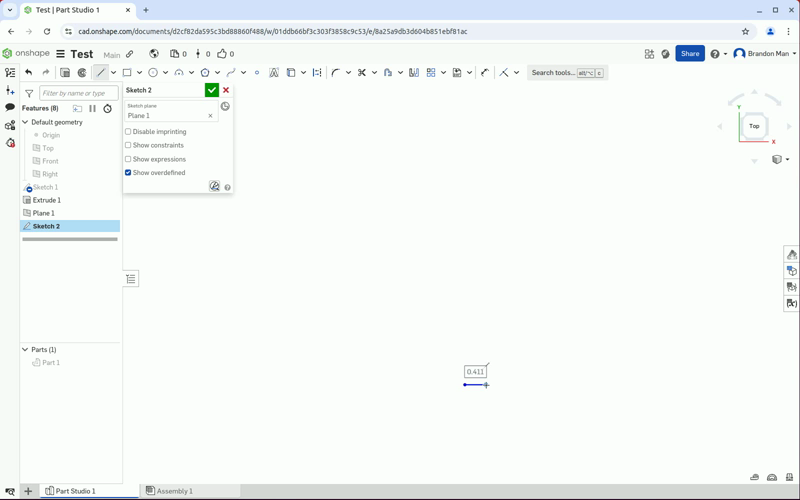
scroll(-6)
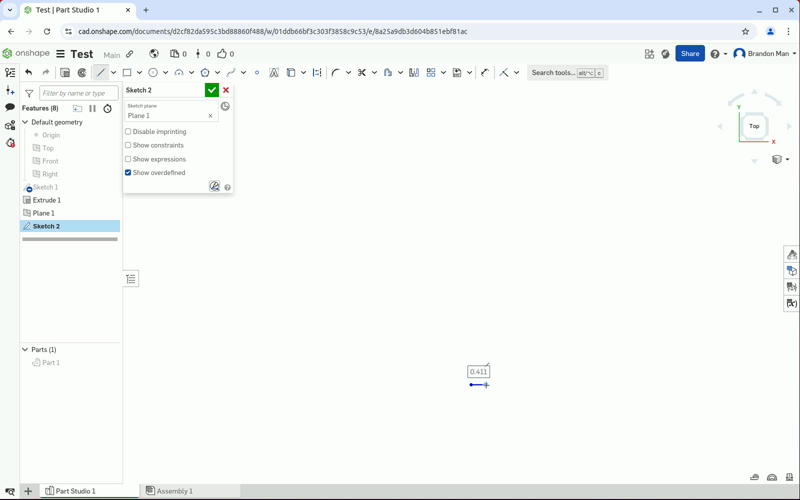
scroll(-6)
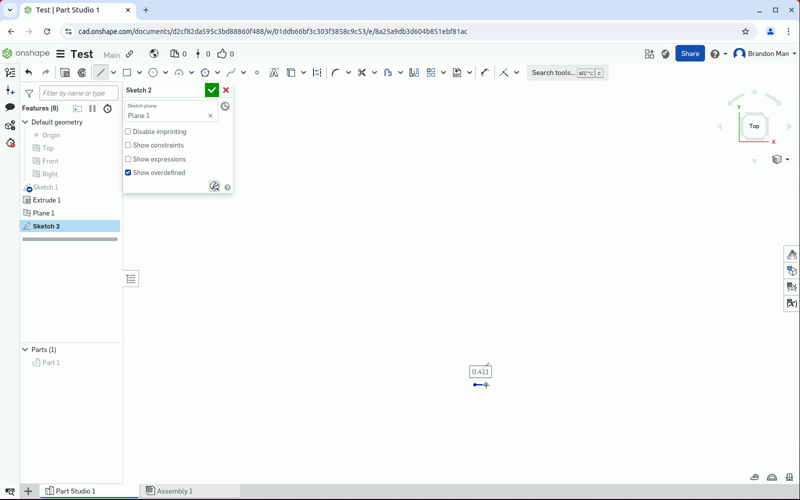
scroll(-6)
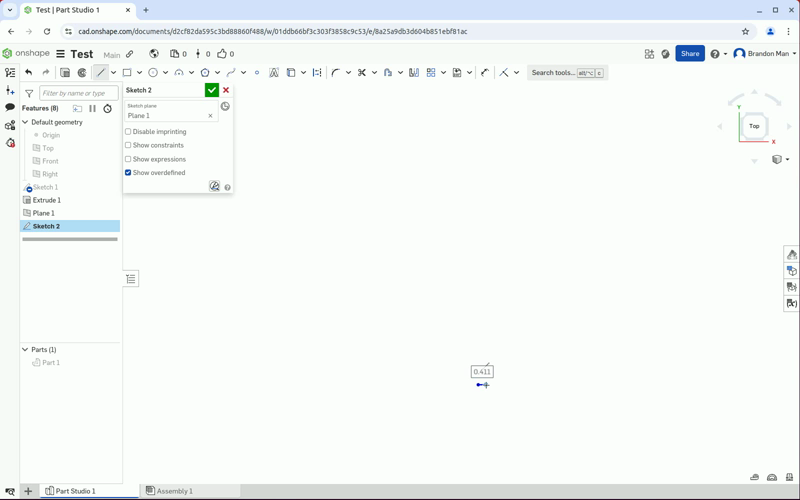
scroll(-6)
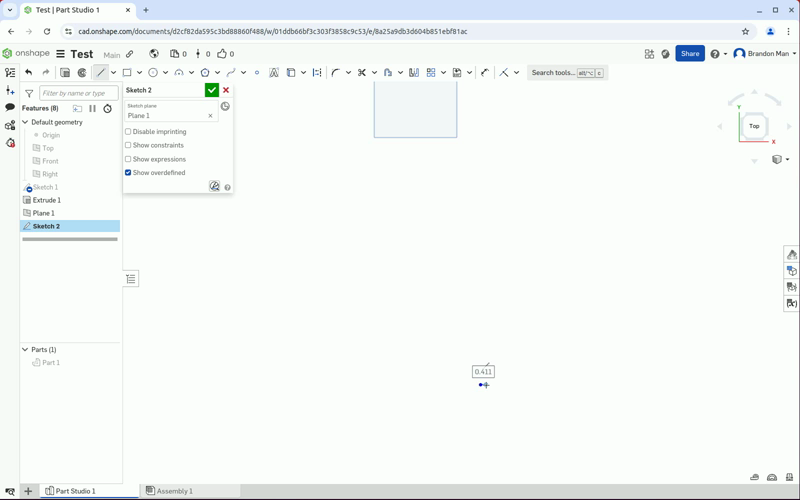
scroll(-6)
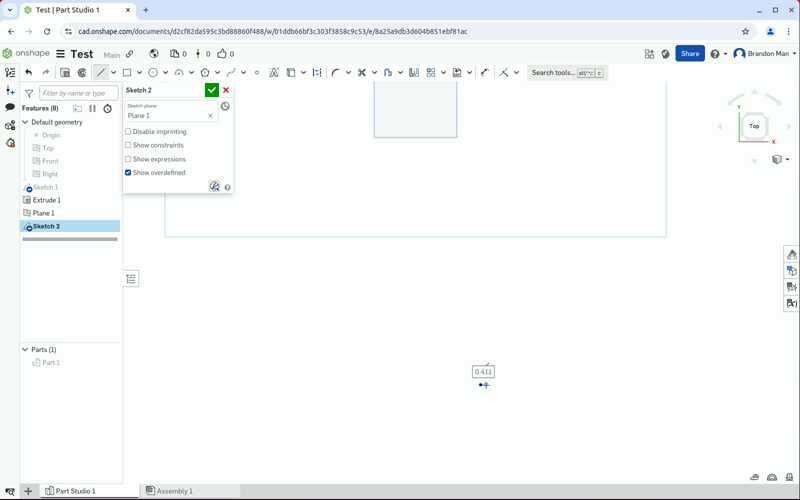
scroll(-6)
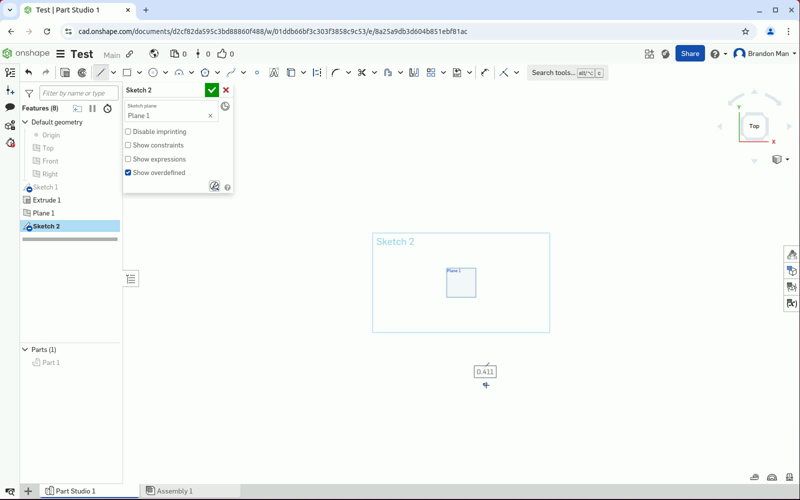
key_up(shift)
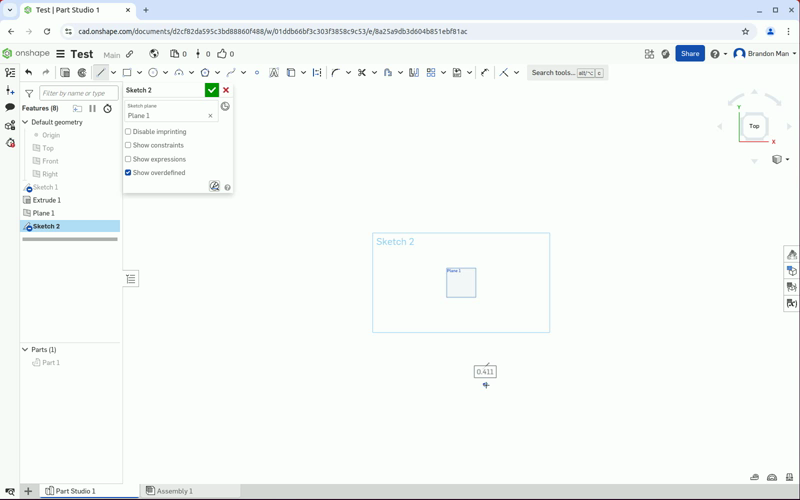
key_down(shift)
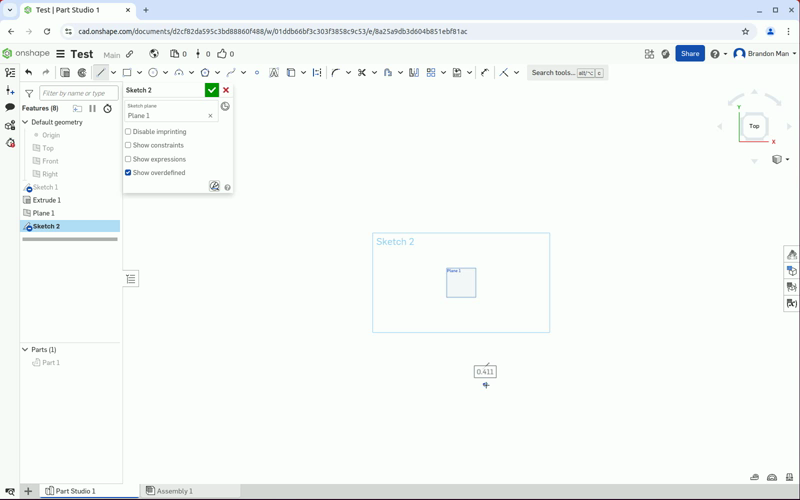
mouse_move(486, 171)
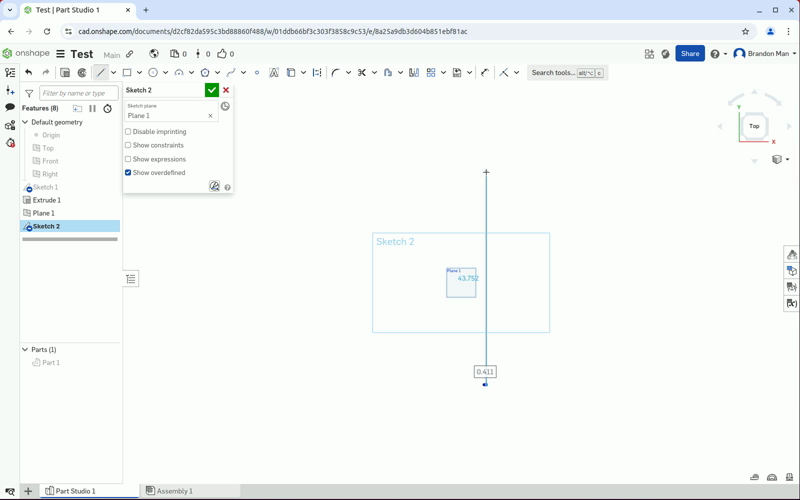
click(486, 171)
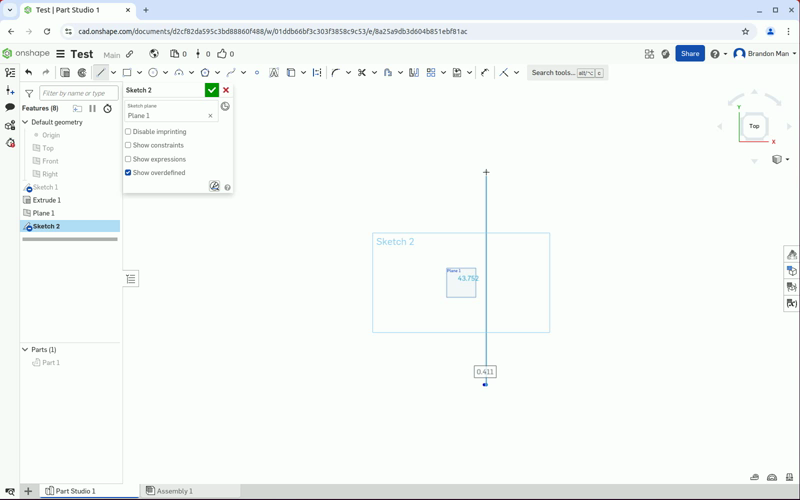
key_up(shift)
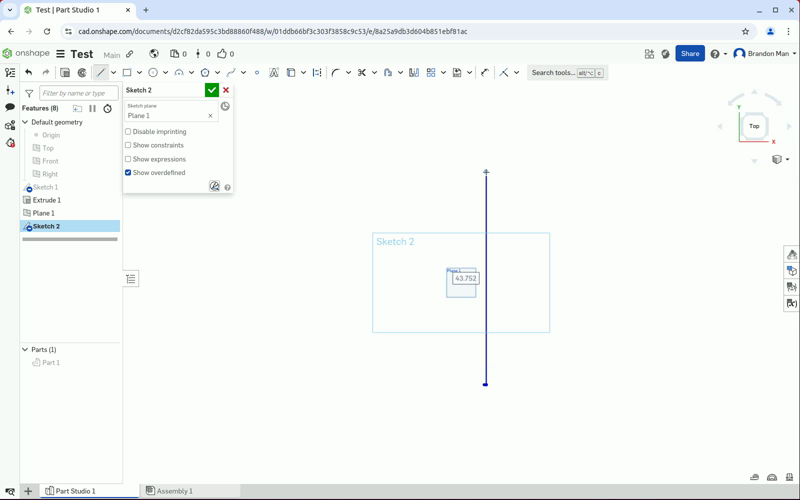
key_down(shift)
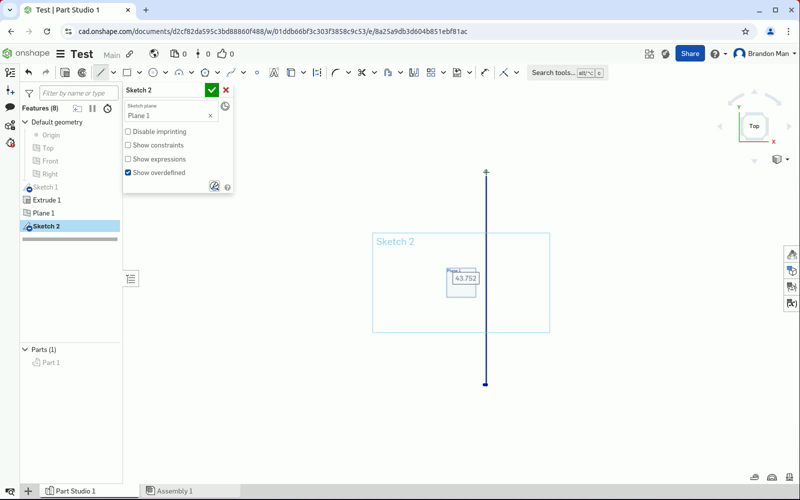
mouse_move(516, 171)
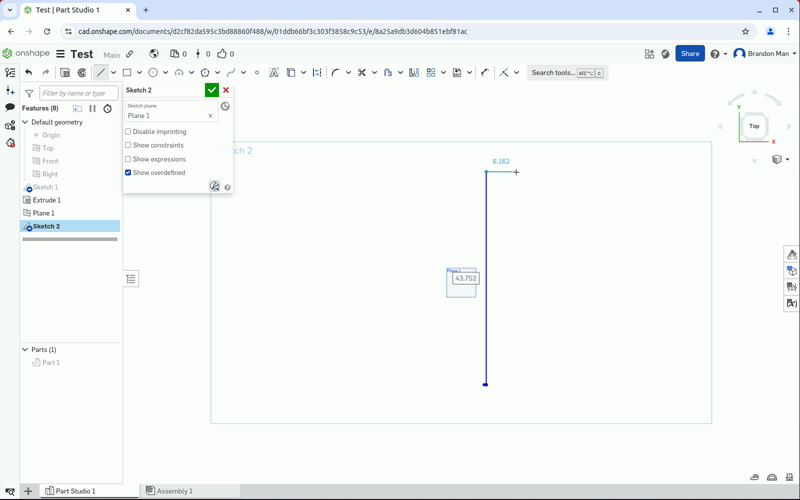
mouse_move(484, 171)
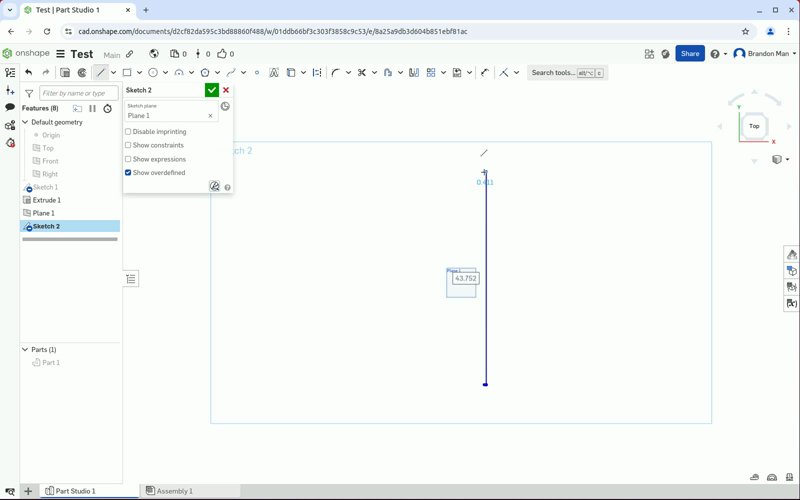
scroll(6)
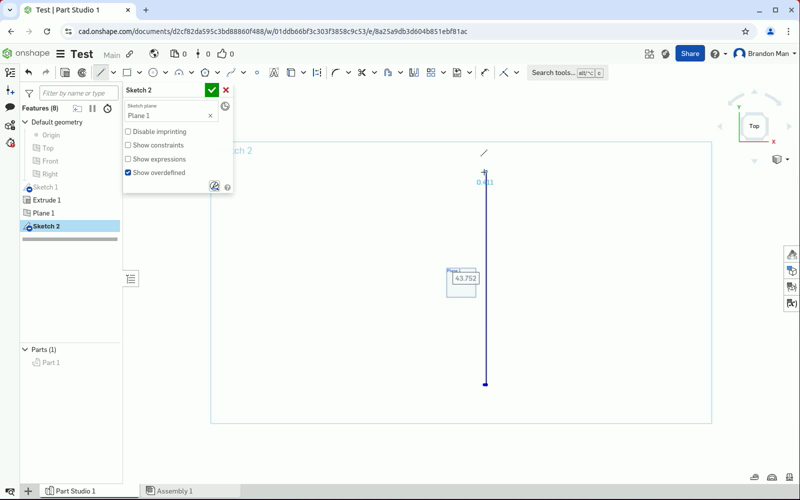
scroll(6)
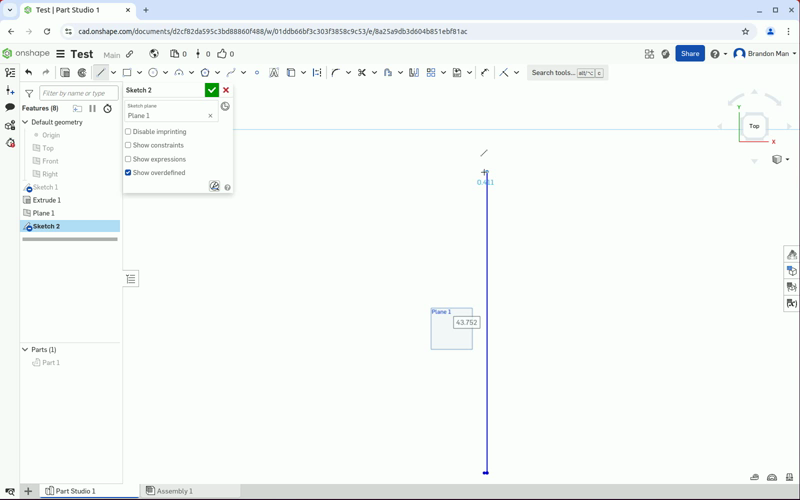
scroll(6)
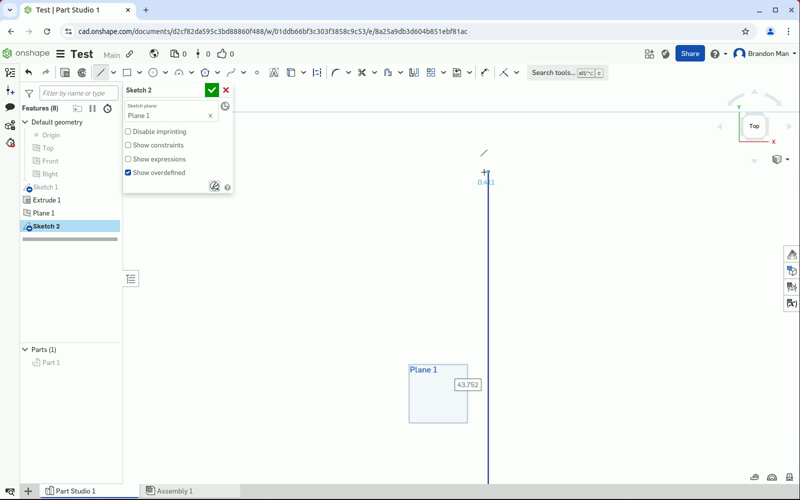
scroll(6)
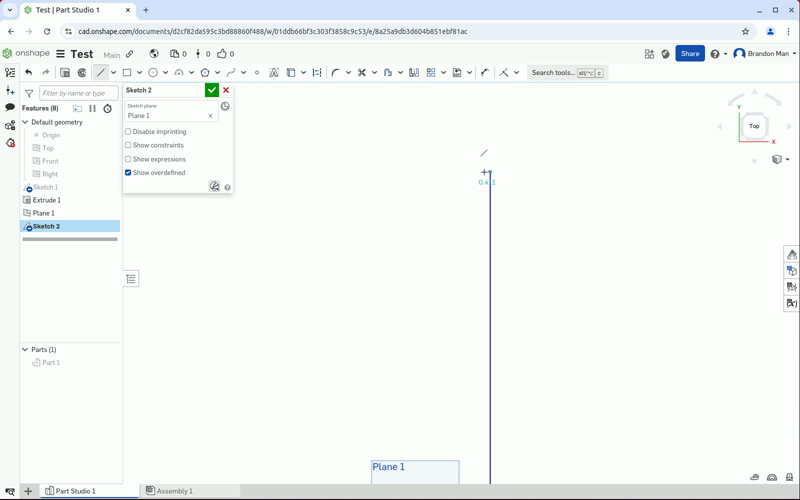
scroll(6)
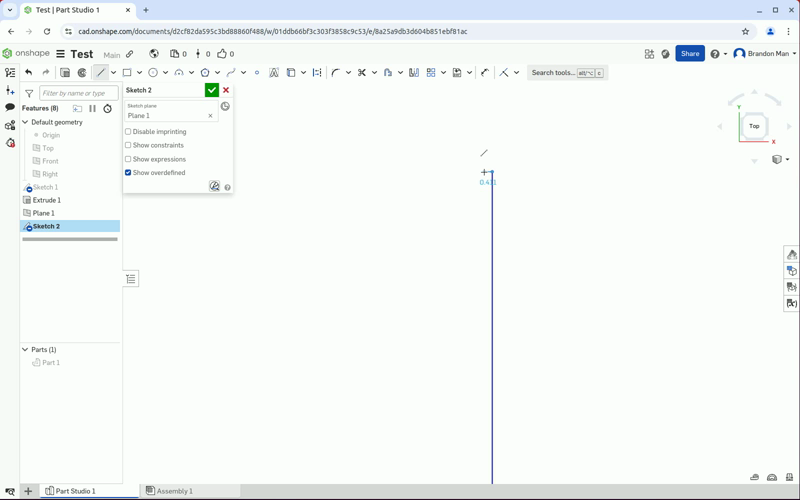
scroll(6)
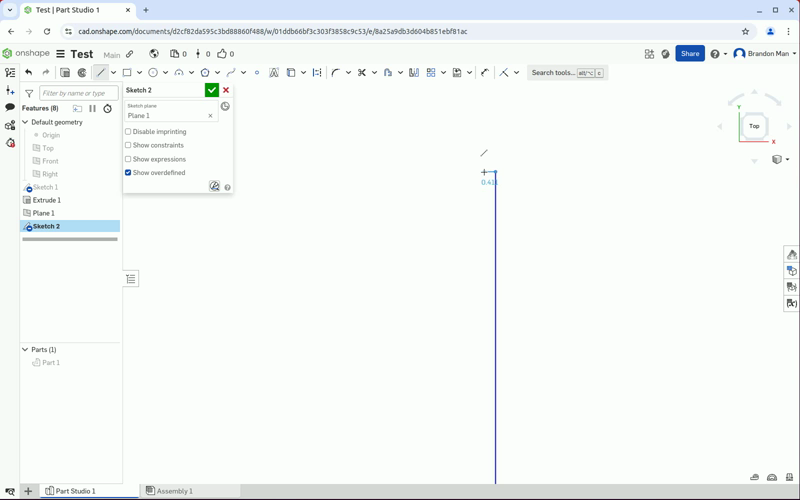
scroll(6)
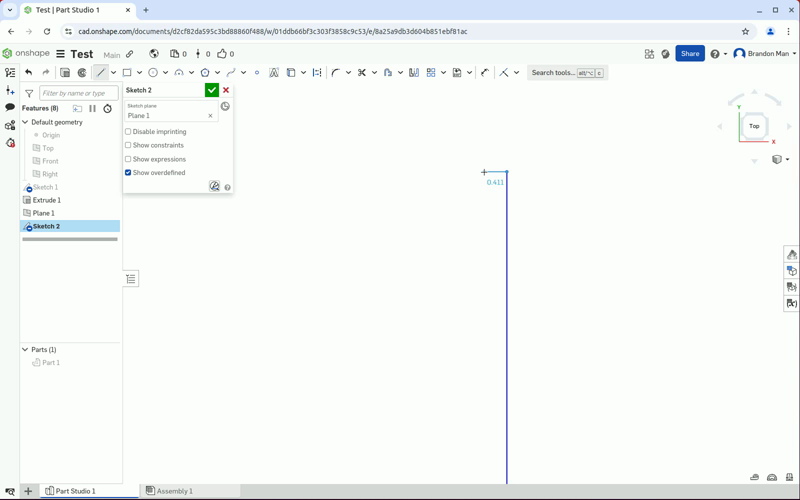
click(484, 171)
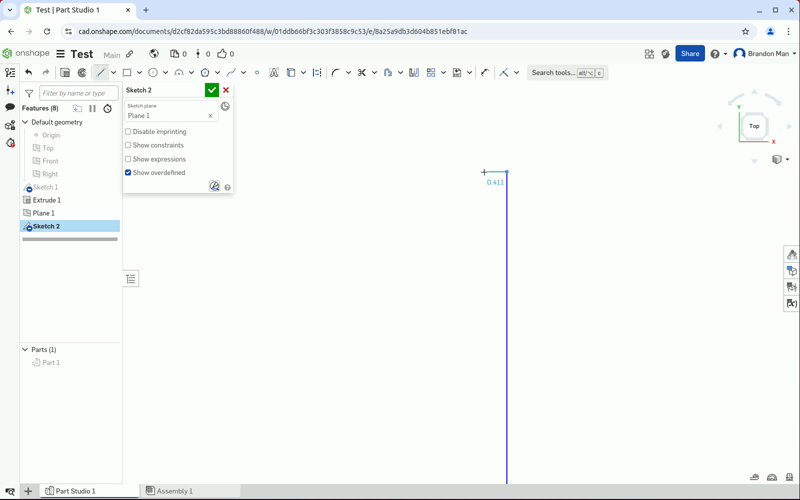
scroll(-6)
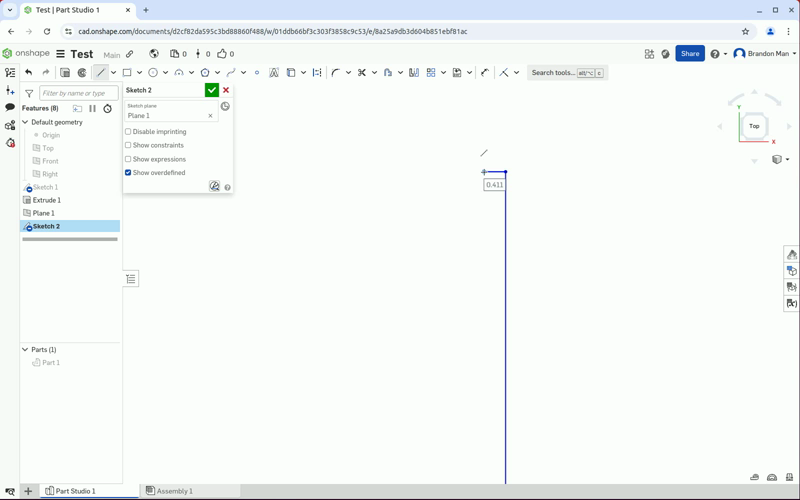
scroll(-6)
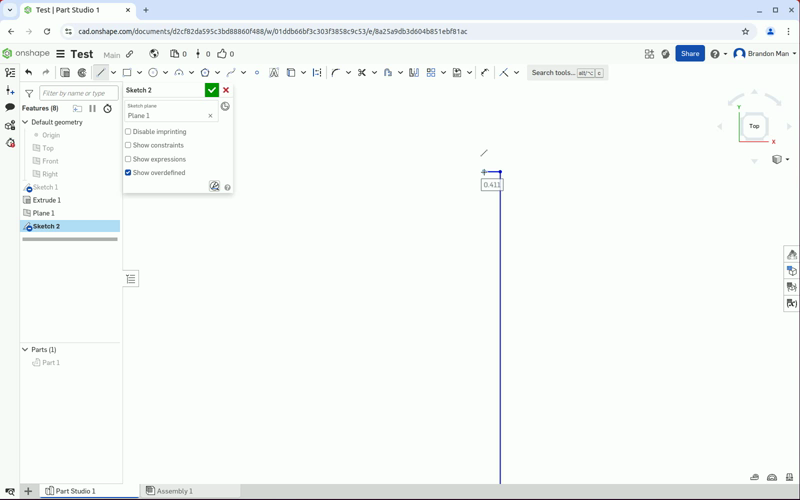
scroll(-6)
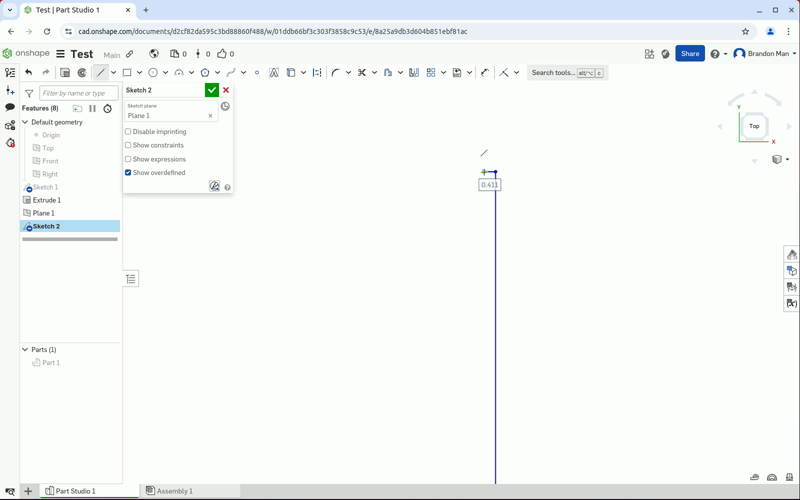
scroll(-6)
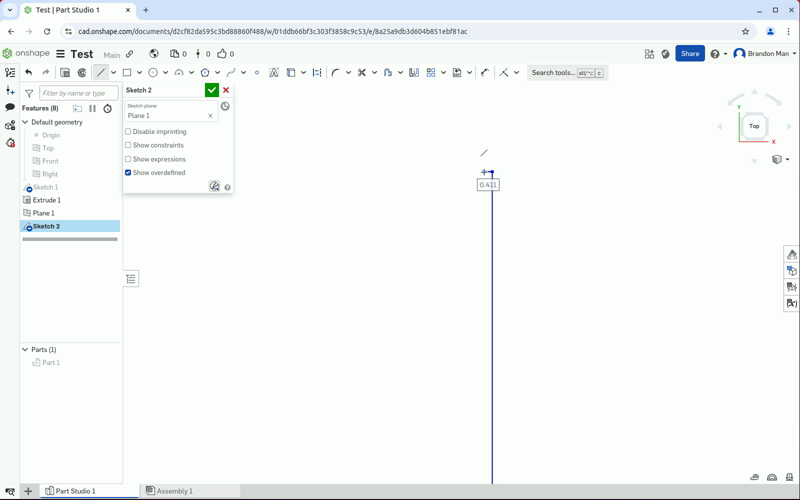
scroll(-6)
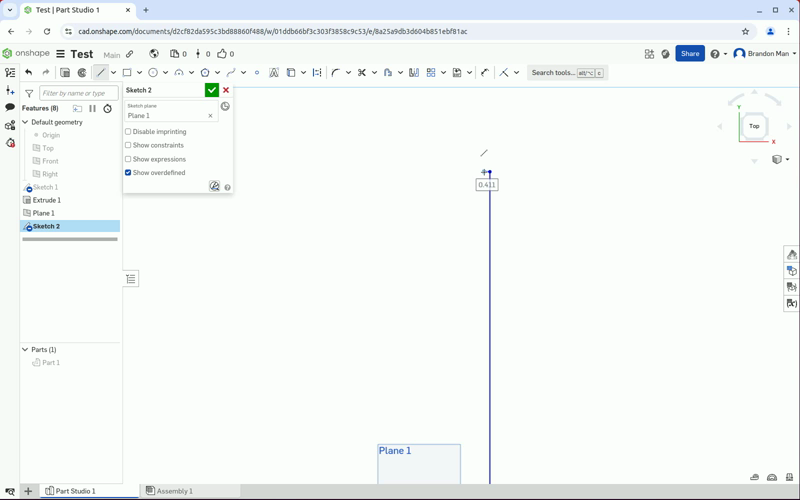
scroll(-6)
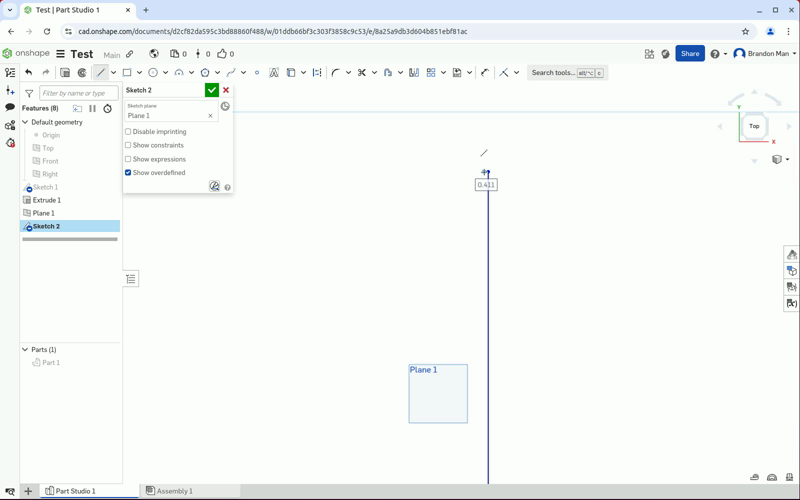
scroll(-6)
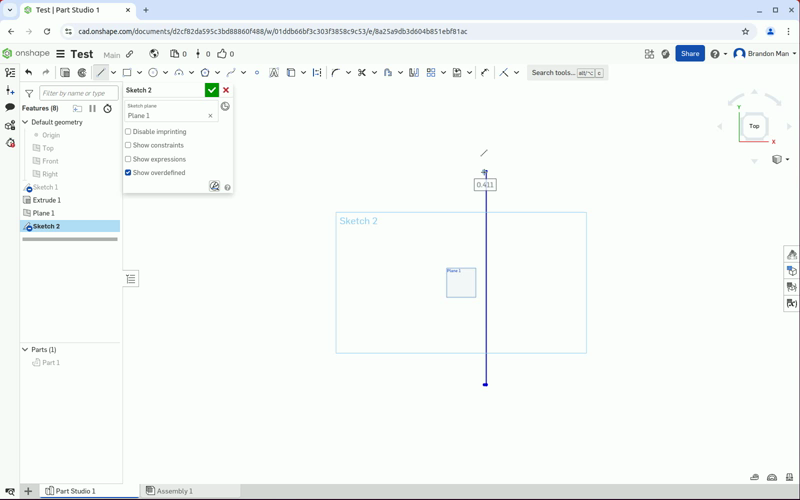
key_up(shift)
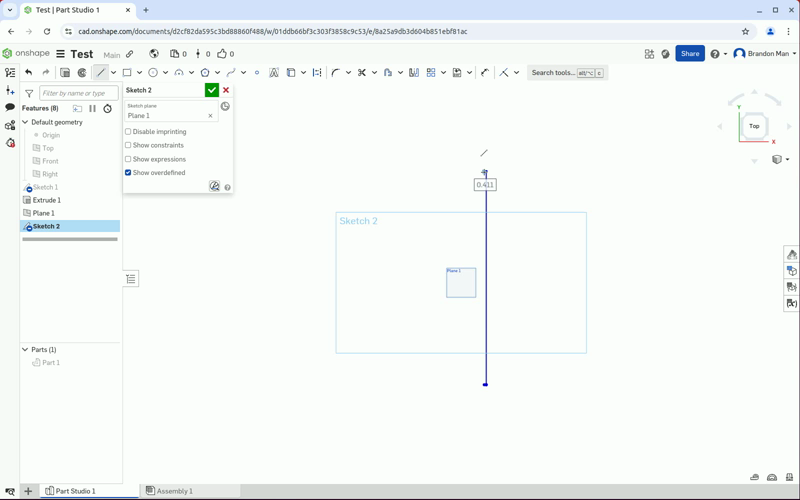
key_down(shift)
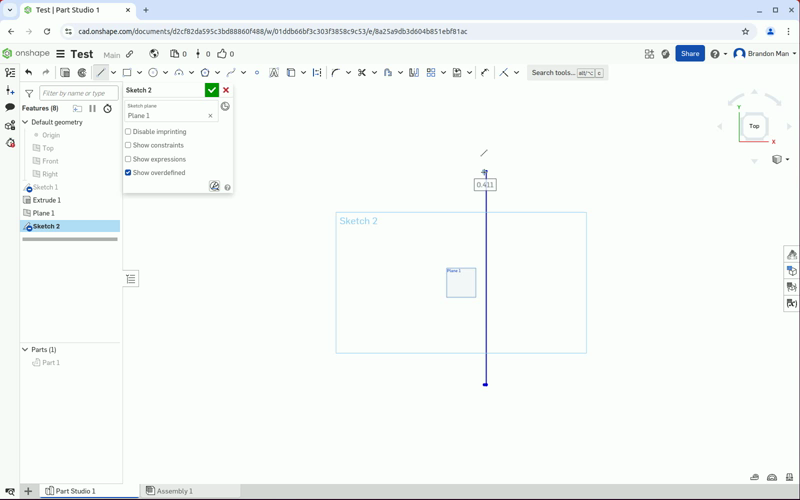
mouse_move(484, 384)
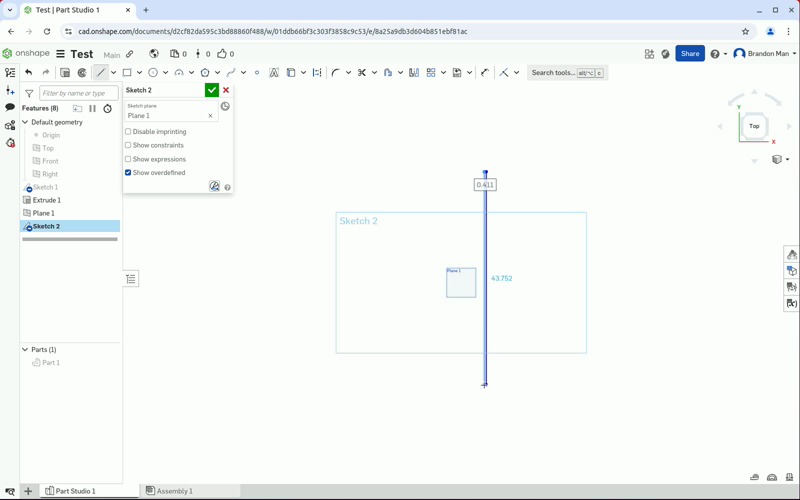
scroll(6)
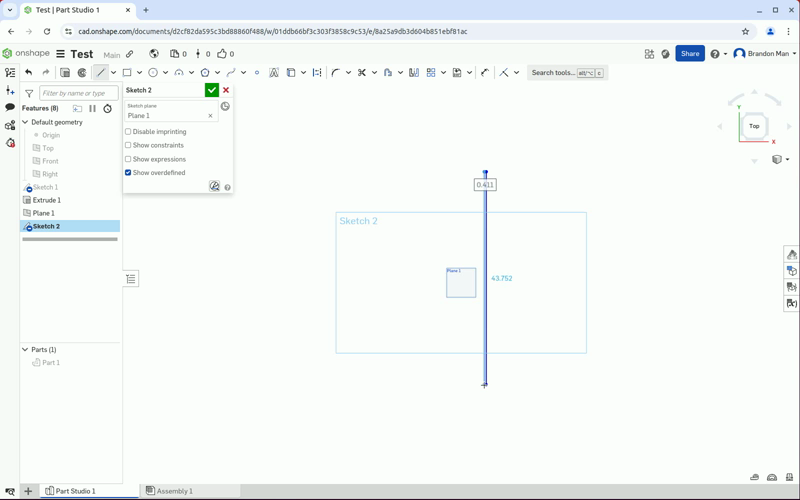
scroll(6)
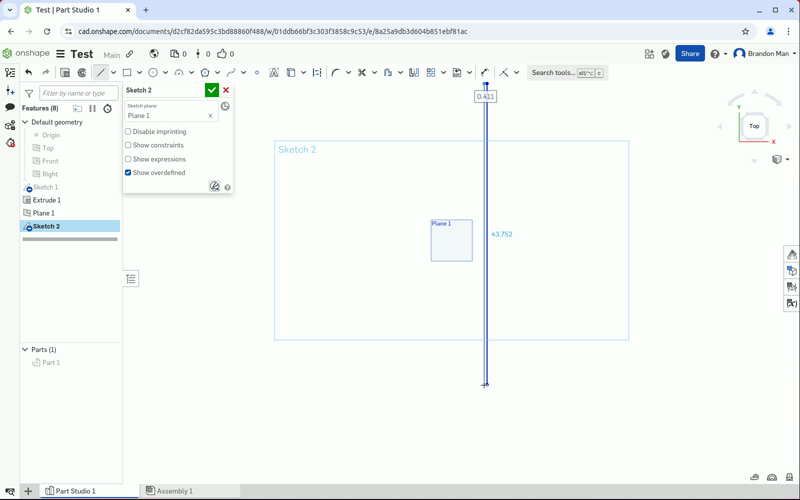
scroll(6)
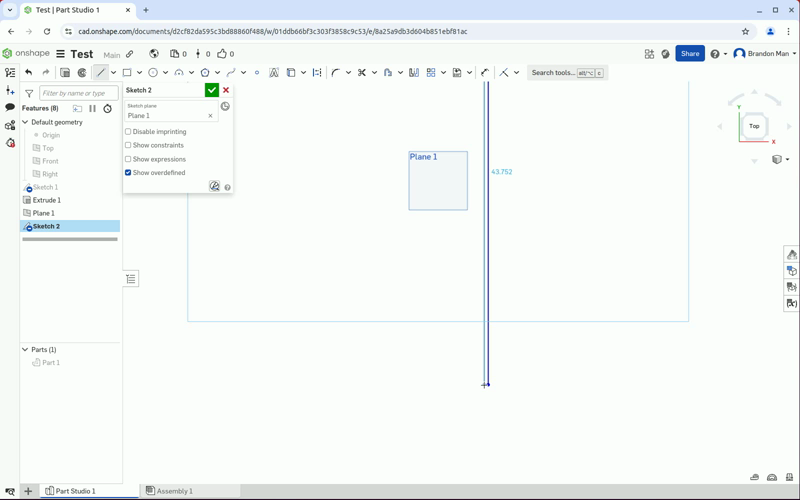
scroll(6)
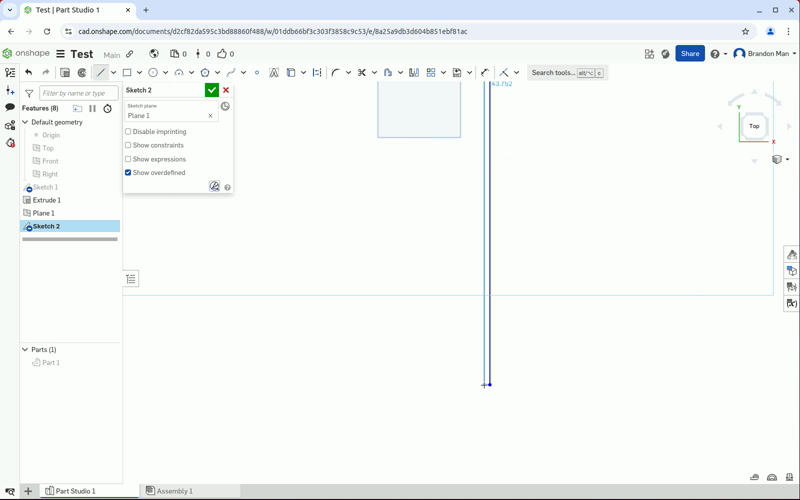
scroll(6)
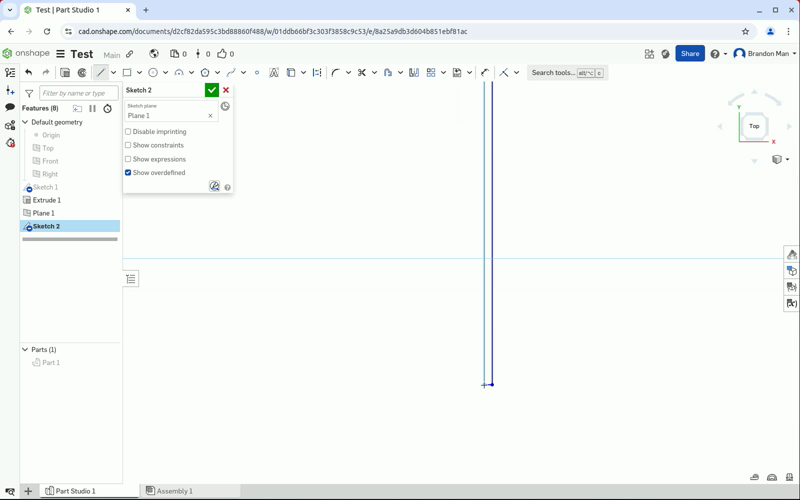
scroll(6)
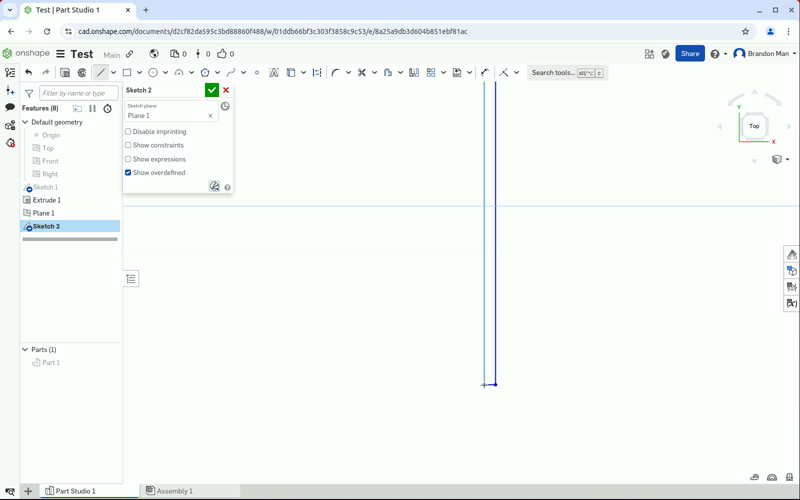
scroll(6)
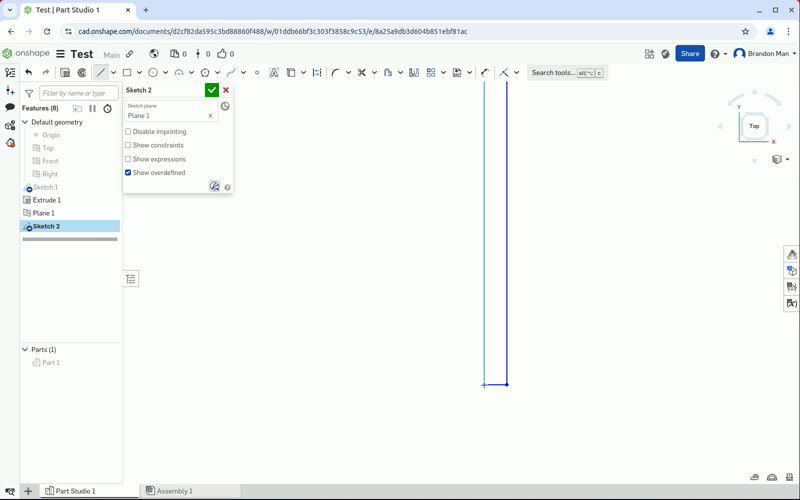
key_up(shift)
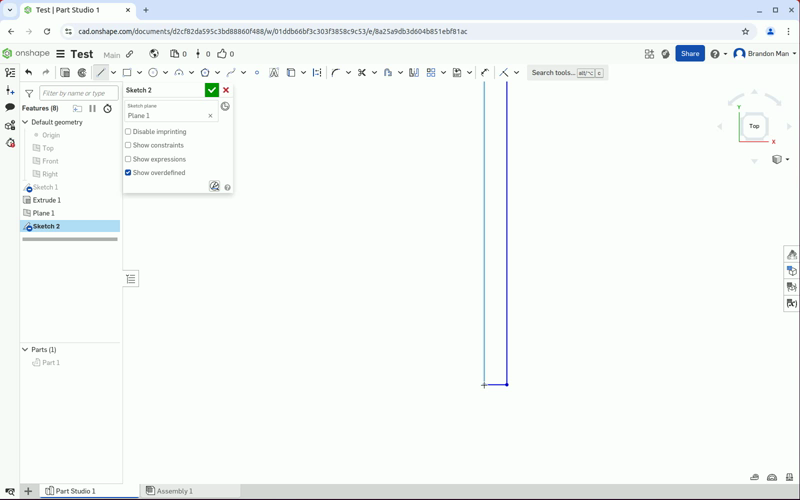
click(484, 384)
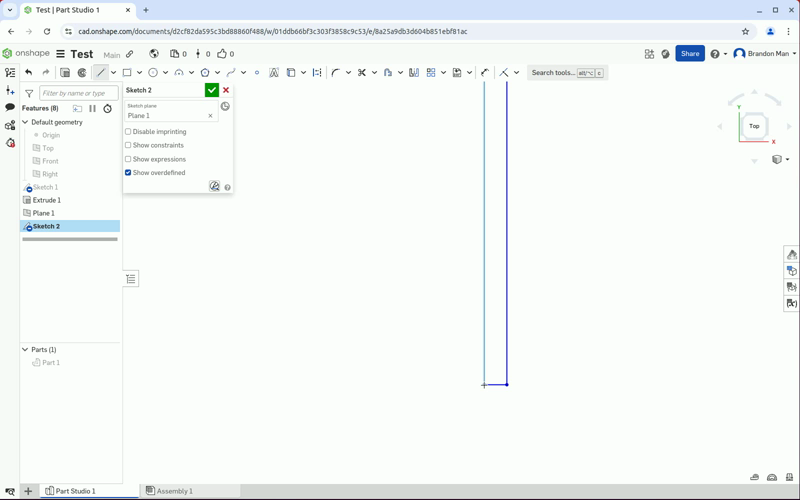
scroll(-6)
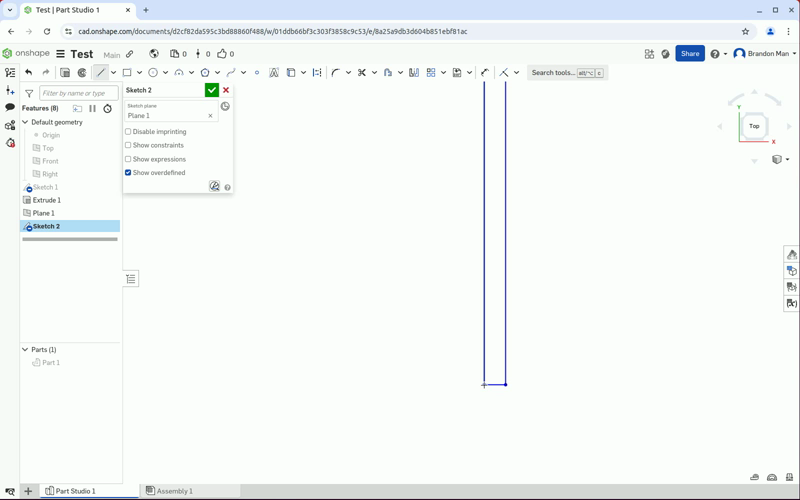
scroll(-6)
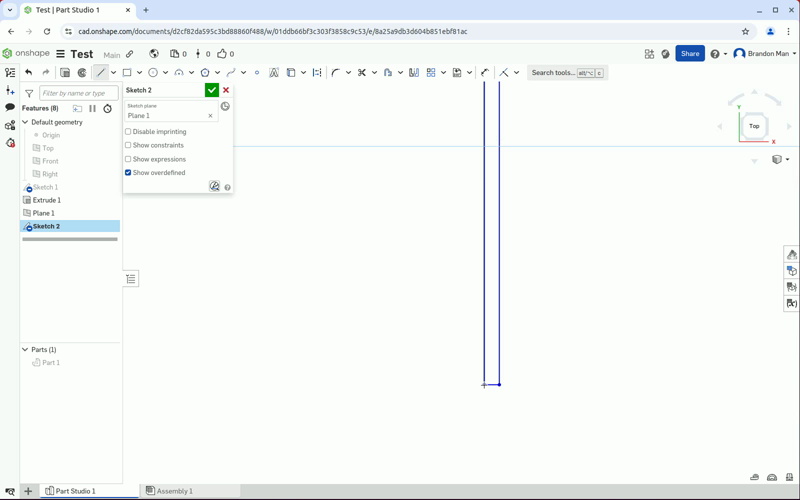
scroll(-6)
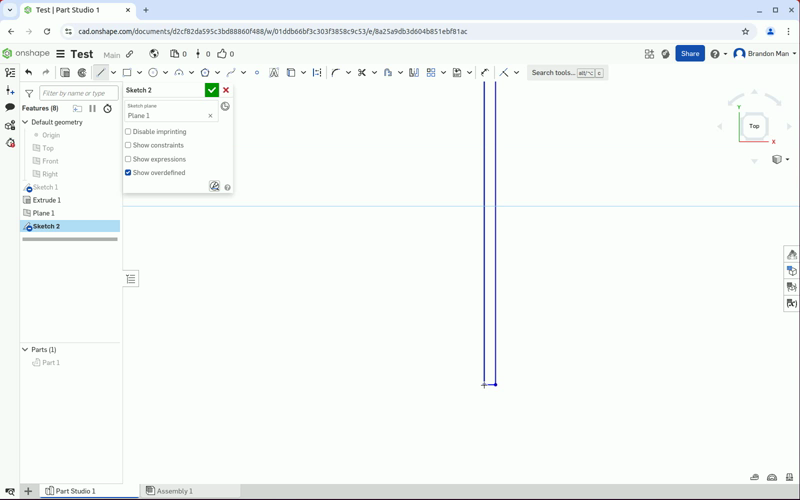
scroll(-6)
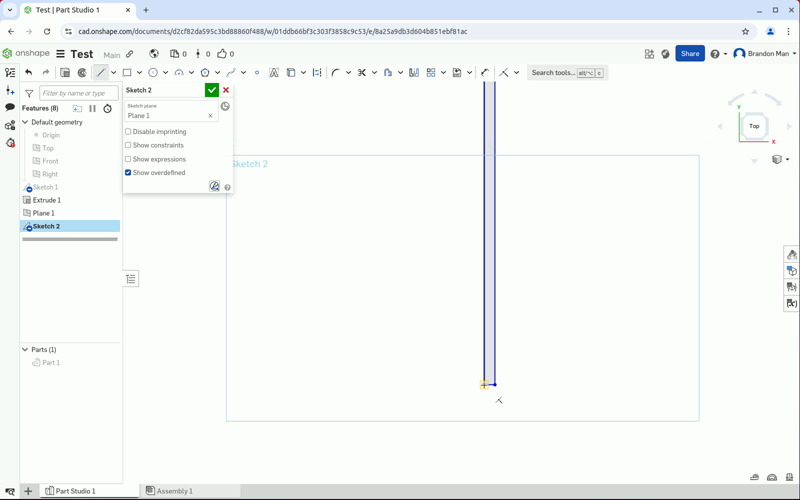
scroll(-6)
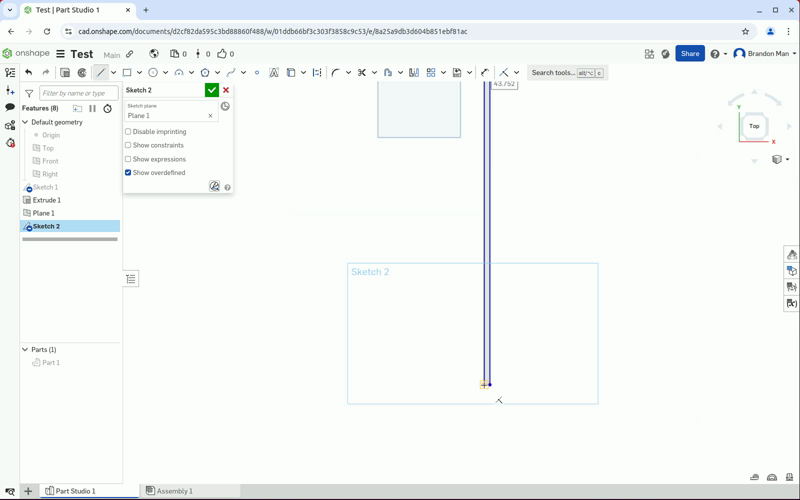
scroll(-6)
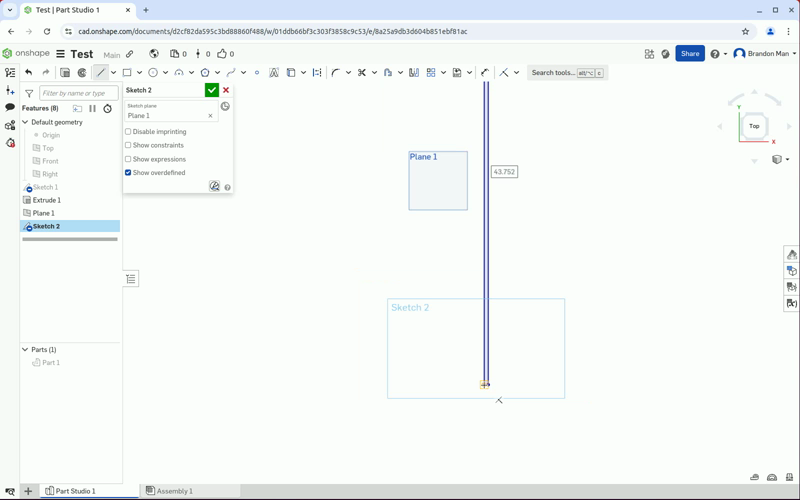
scroll(-6)
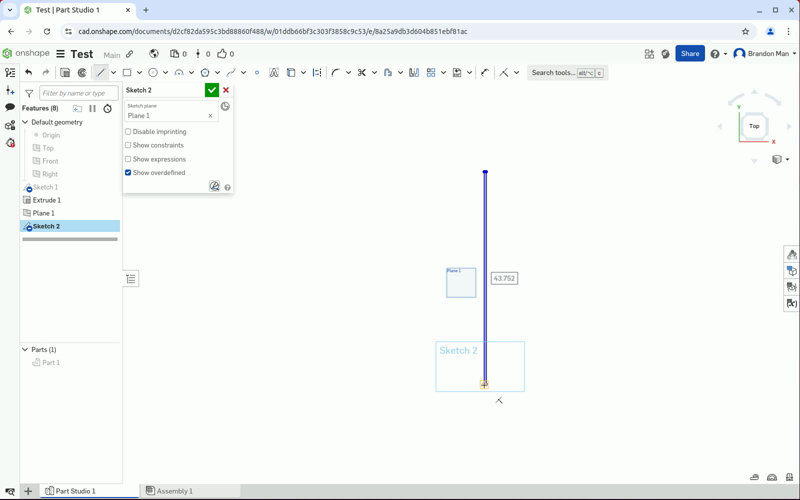
key(esc)
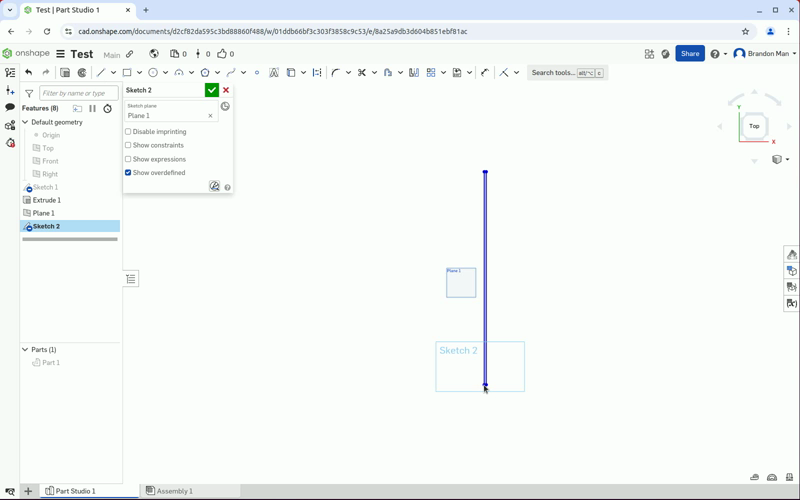
mouse_move(485, 256)
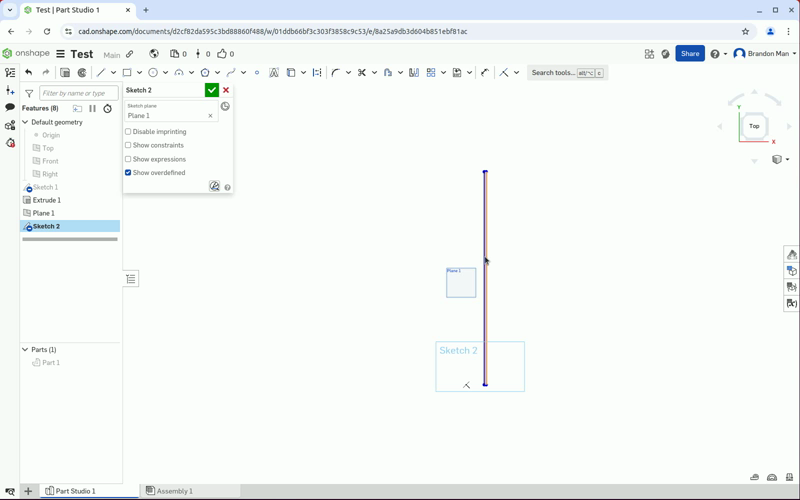
scroll(6)
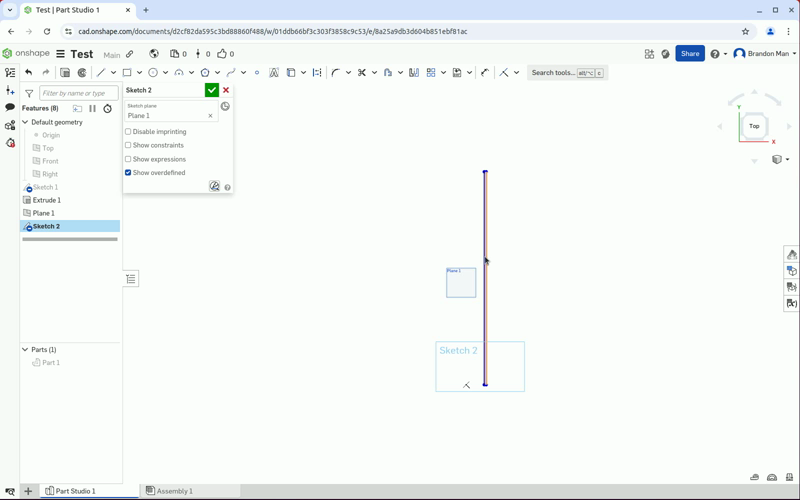
scroll(6)
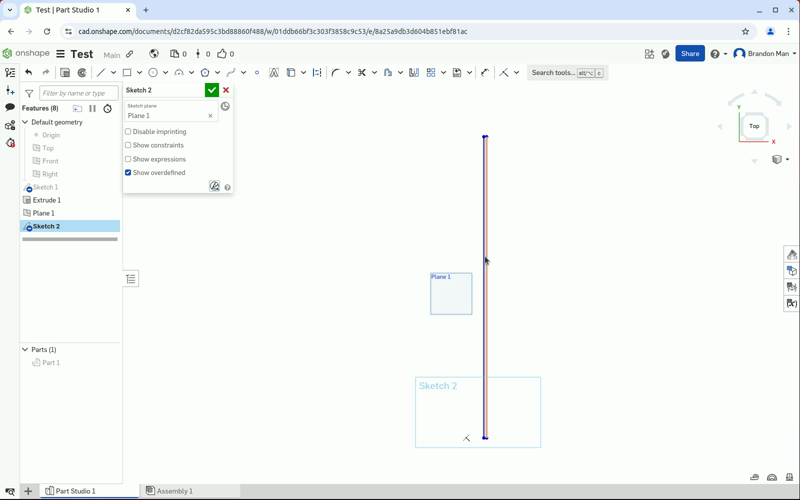
scroll(6)
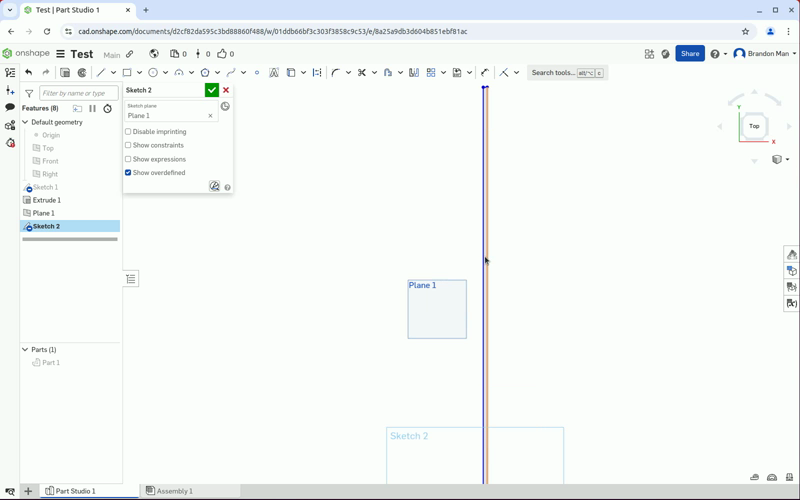
scroll(6)
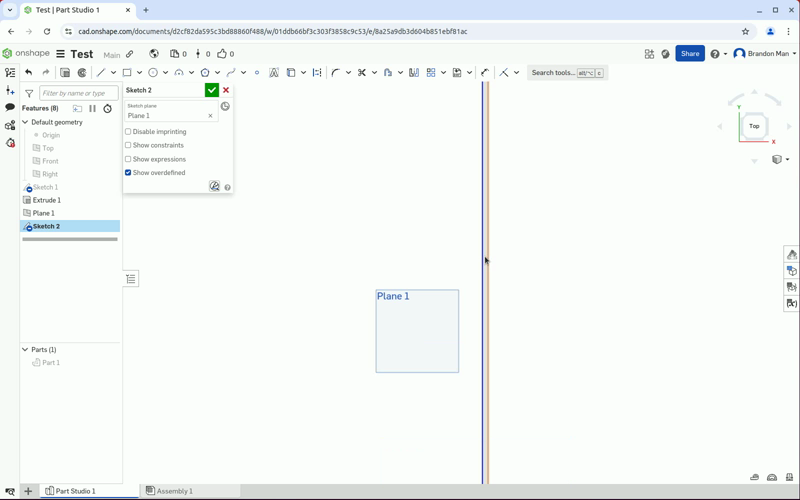
scroll(6)
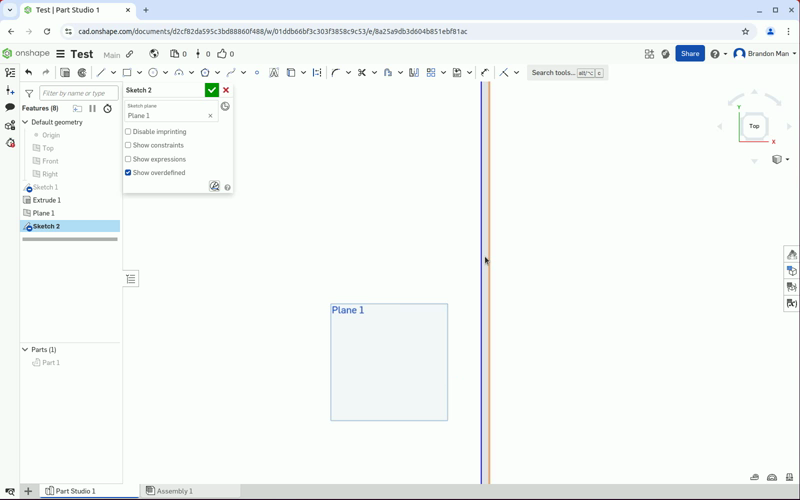
scroll(6)
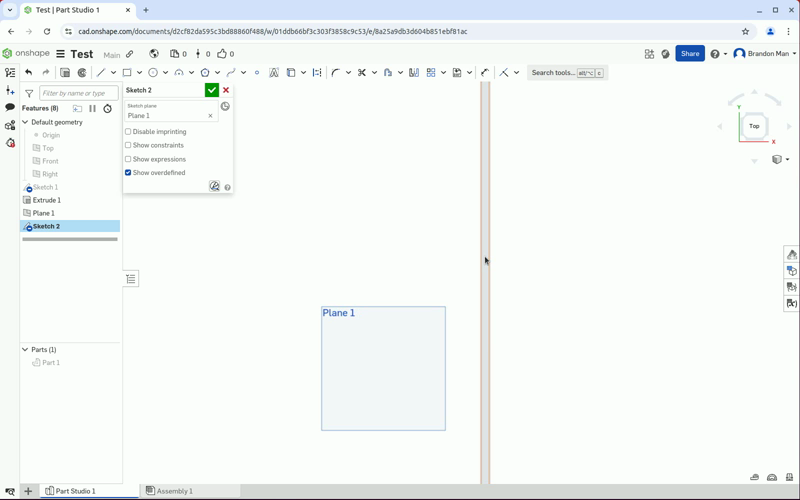
scroll(6)
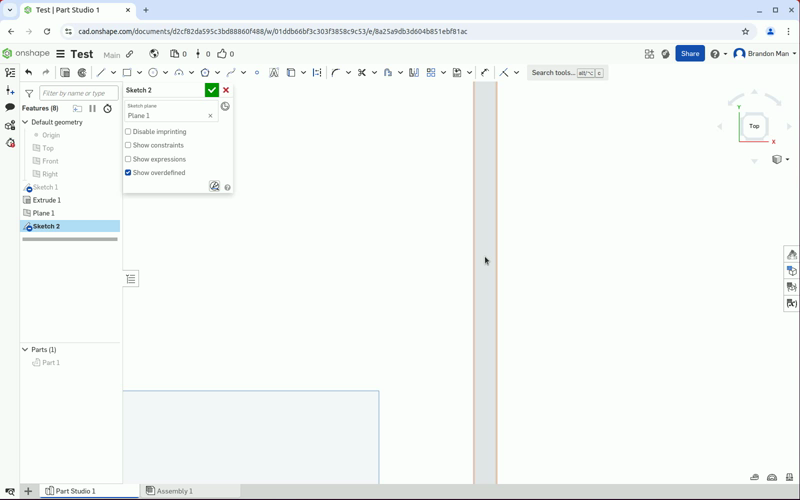
click(485, 256)
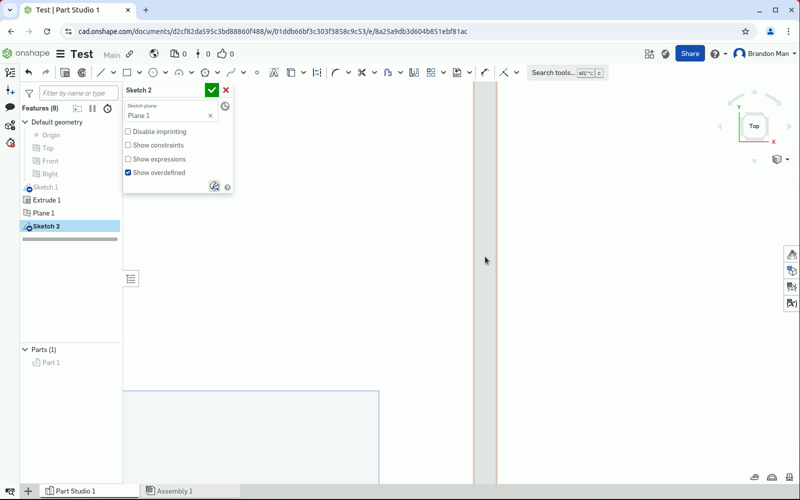
scroll(-6)
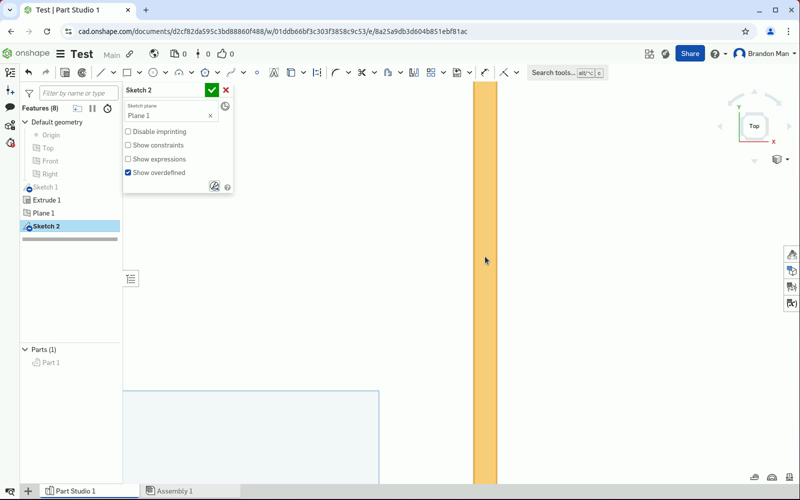
scroll(-6)
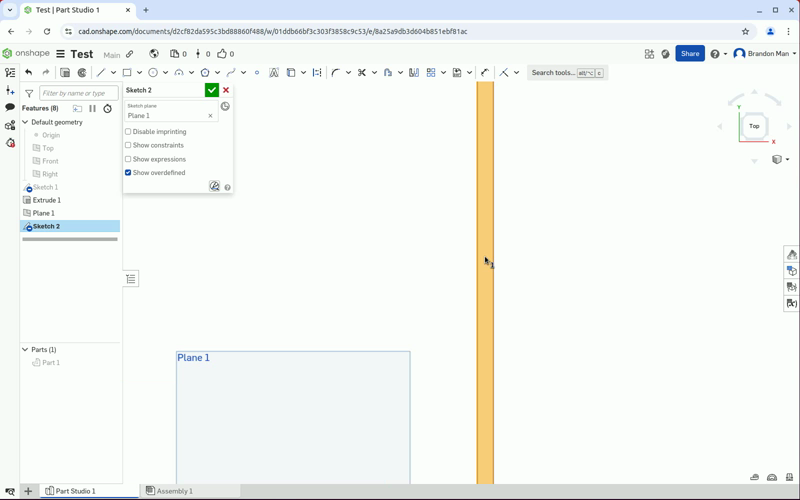
scroll(-6)
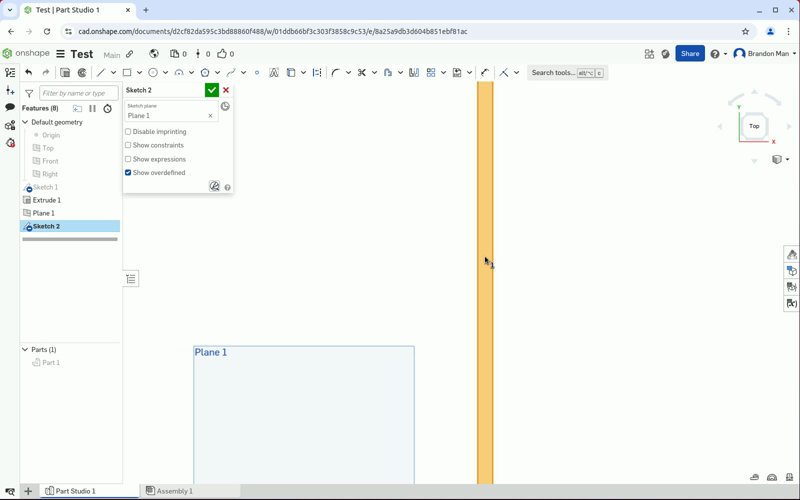
scroll(-6)
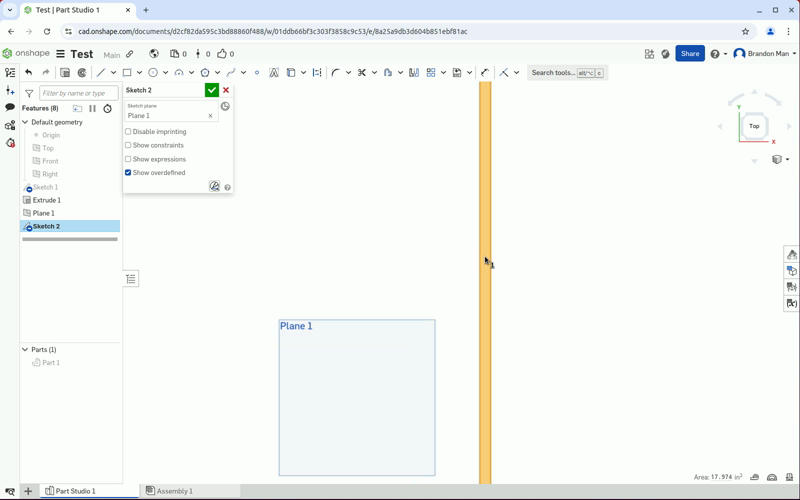
scroll(-6)
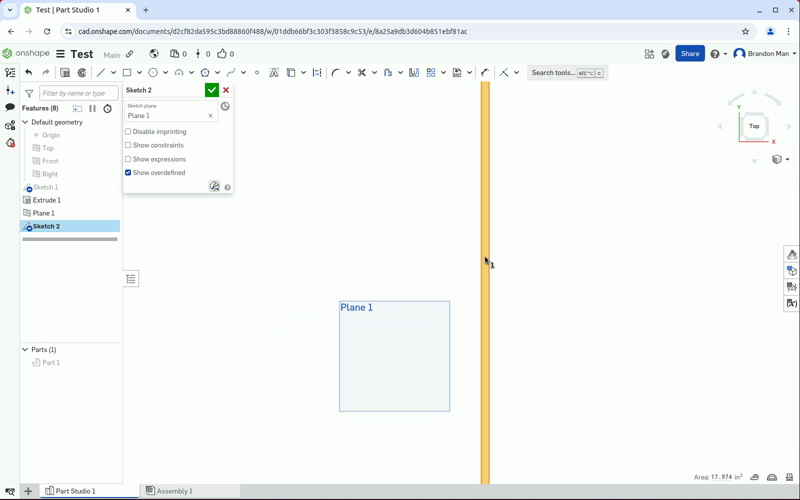
scroll(-6)
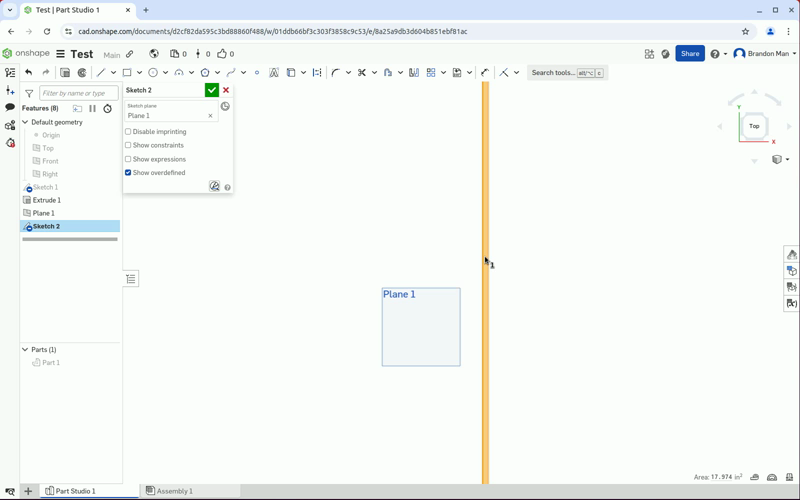
scroll(-6)
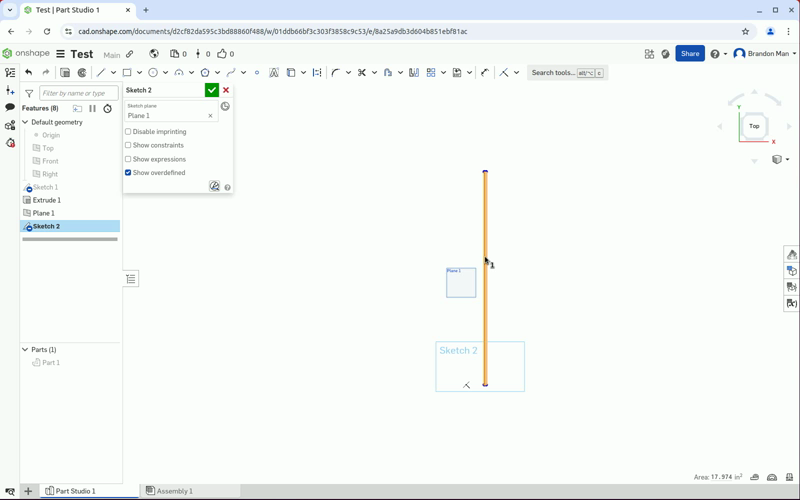
mouse_move(73, 352)
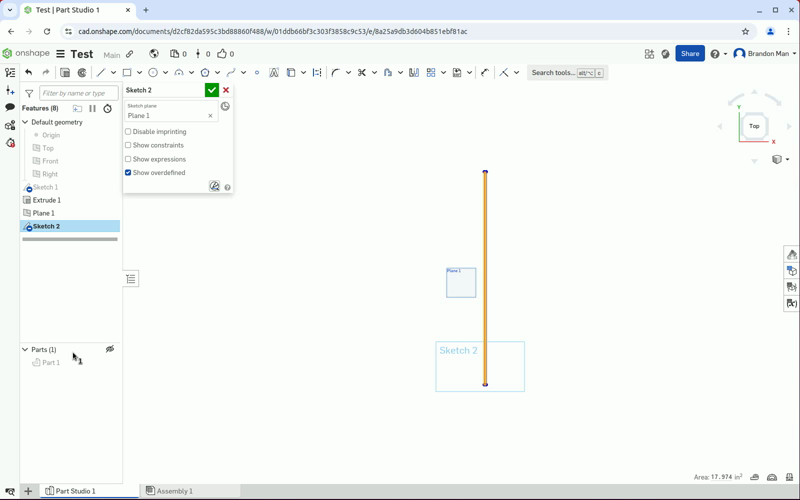
key(shift+y)
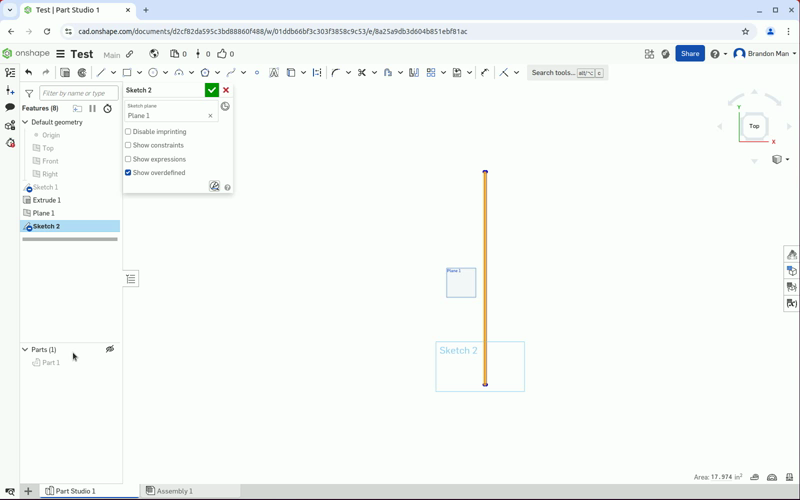
key(shift+e)
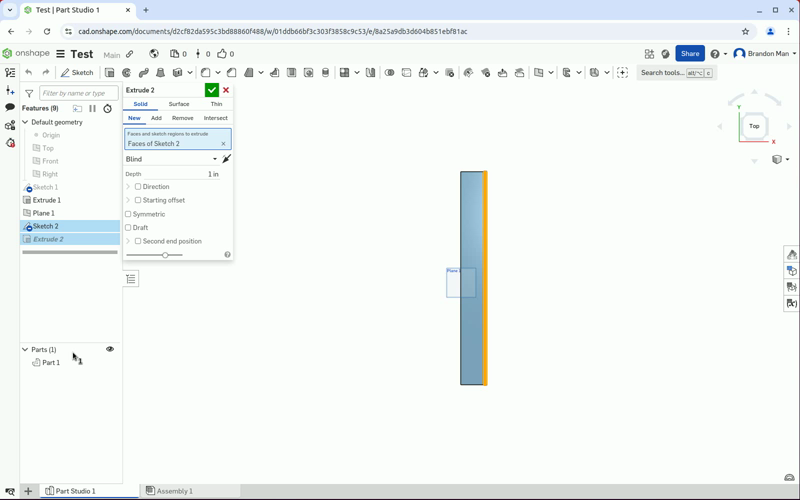
mouse_move(143, 106)
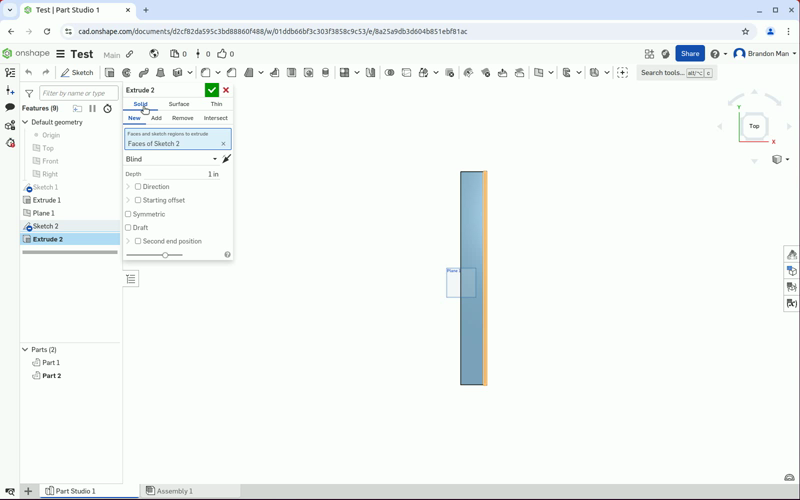
click(143, 106)
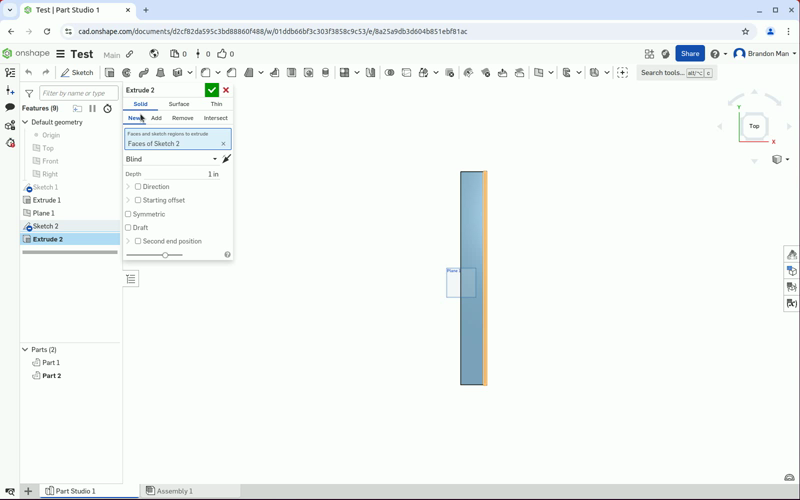
mouse_move(137, 120)
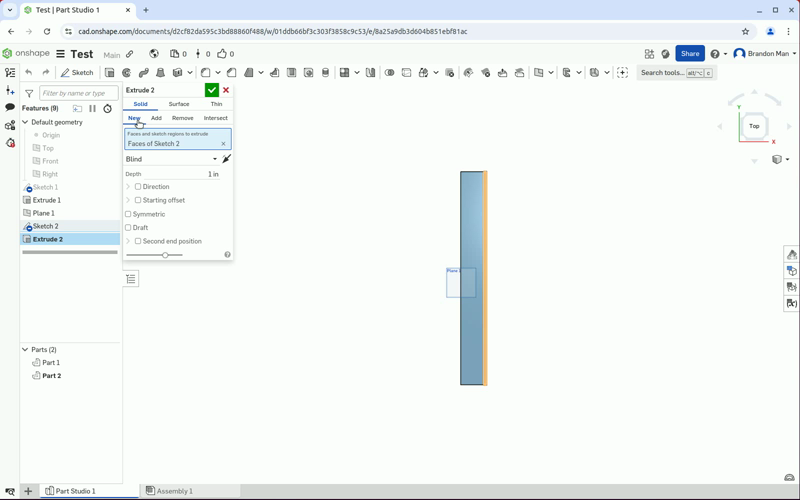
click(137, 120)
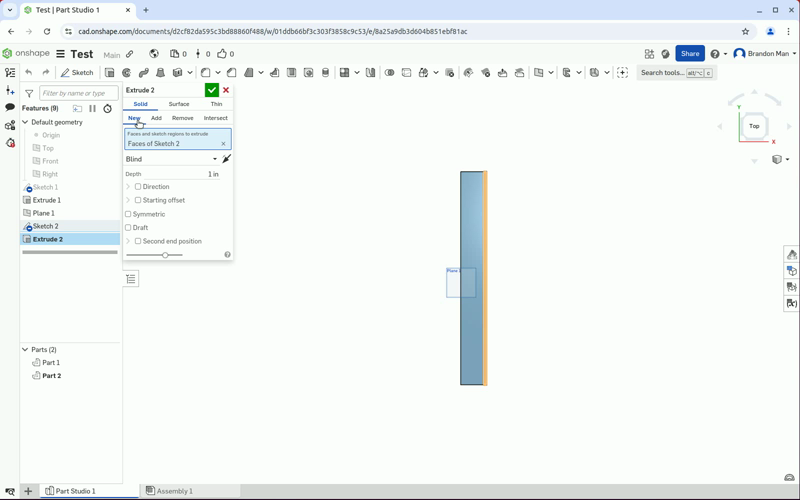
key(tab, 4)
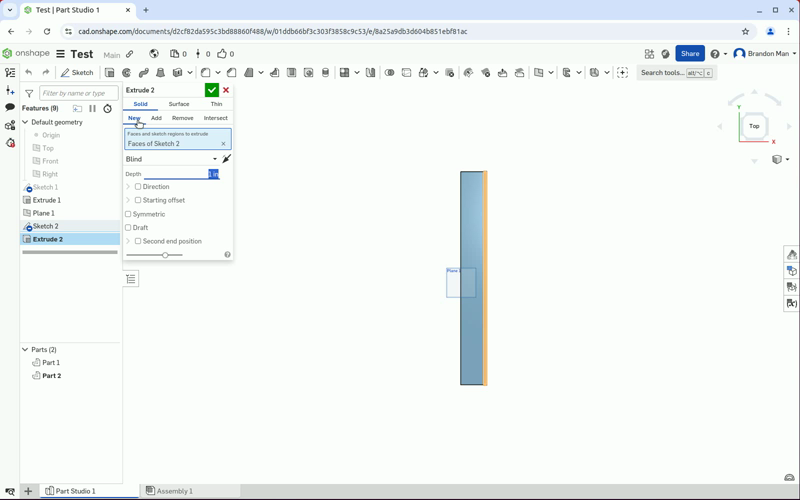
text(5.296)
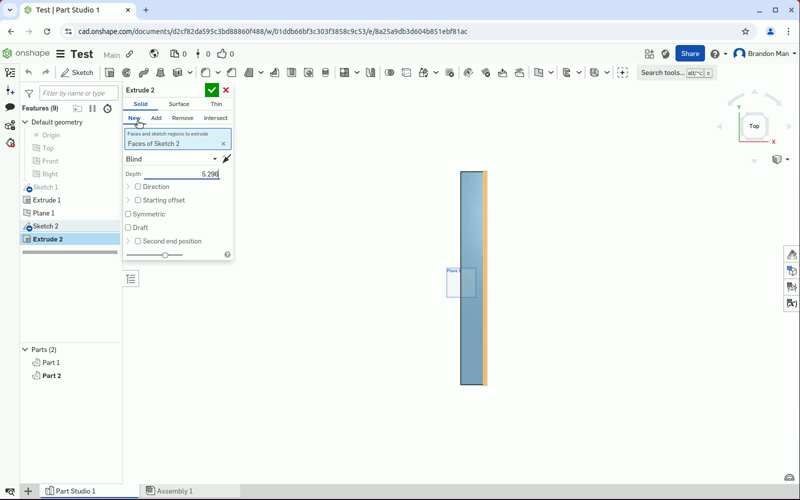
key(enter)
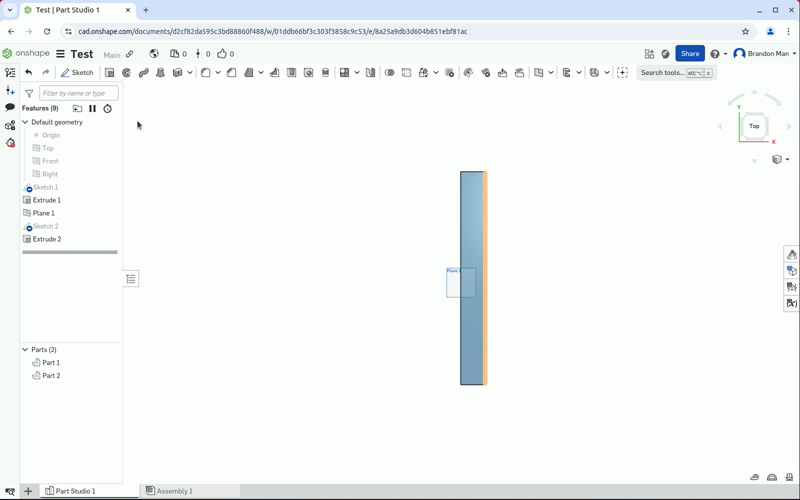
key(shift+h)
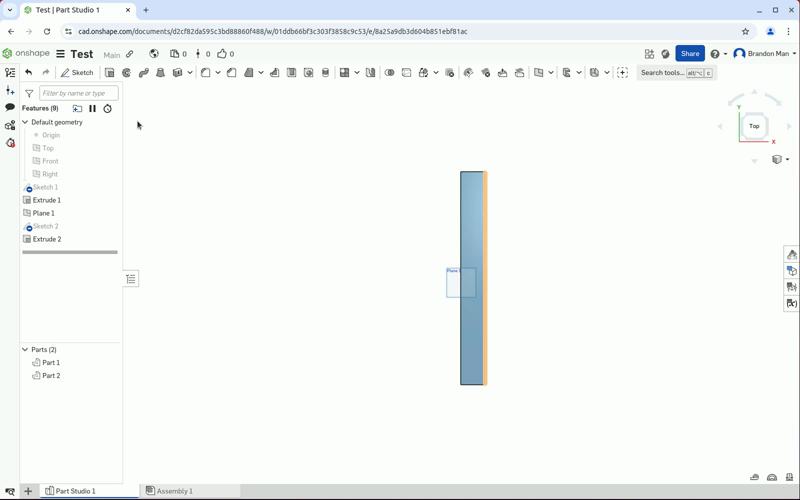
key(shift+h)
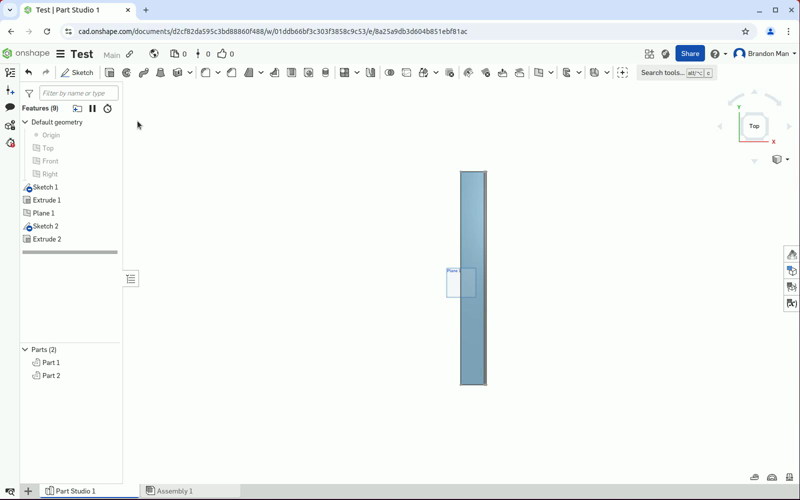
key(shift+7)
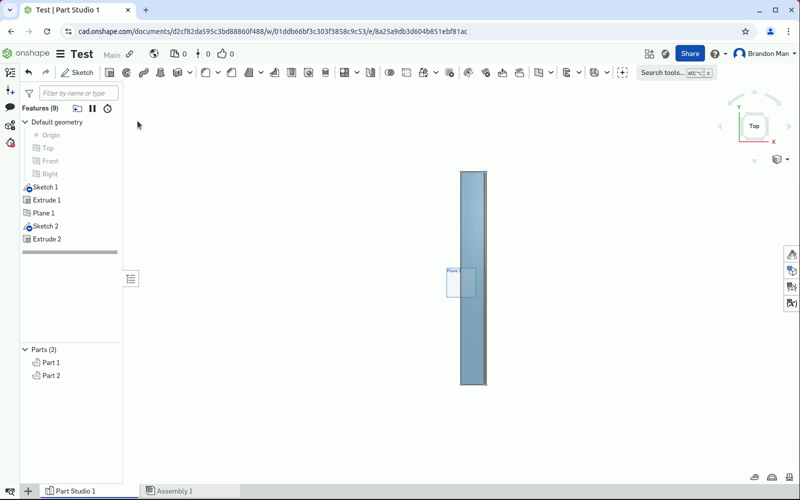
key(up, 3)
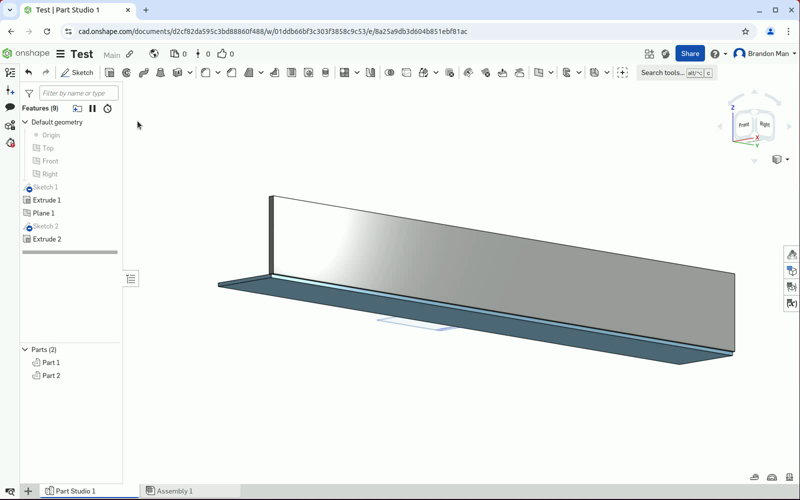
key(left, 3)
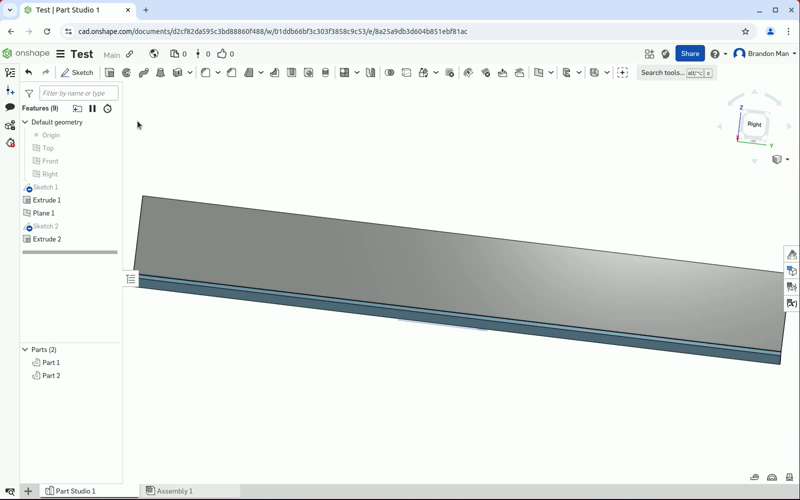
key(right, 3)
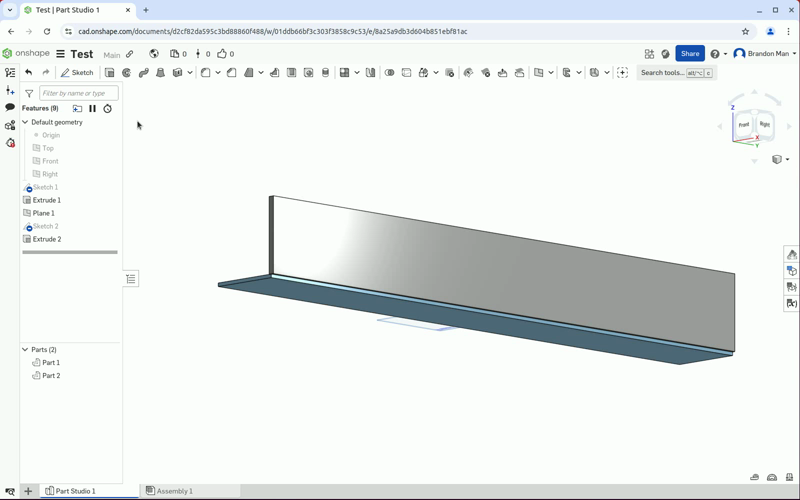
key(down, 3)
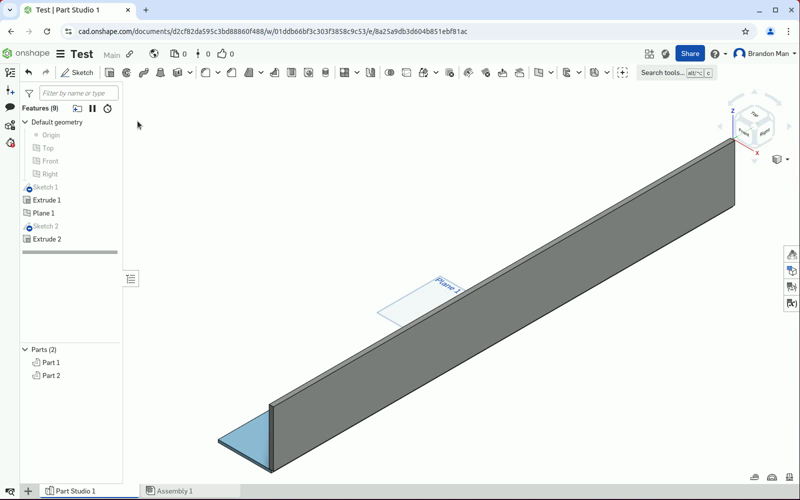
mouse_move(73, 189)
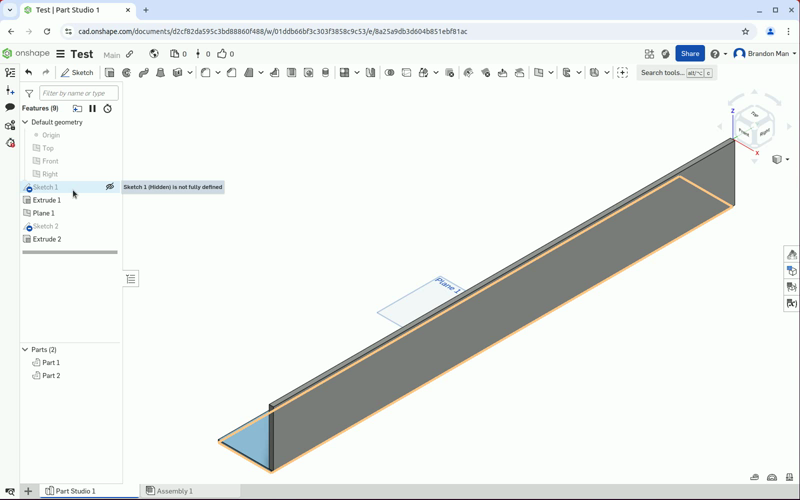
click(73, 189)